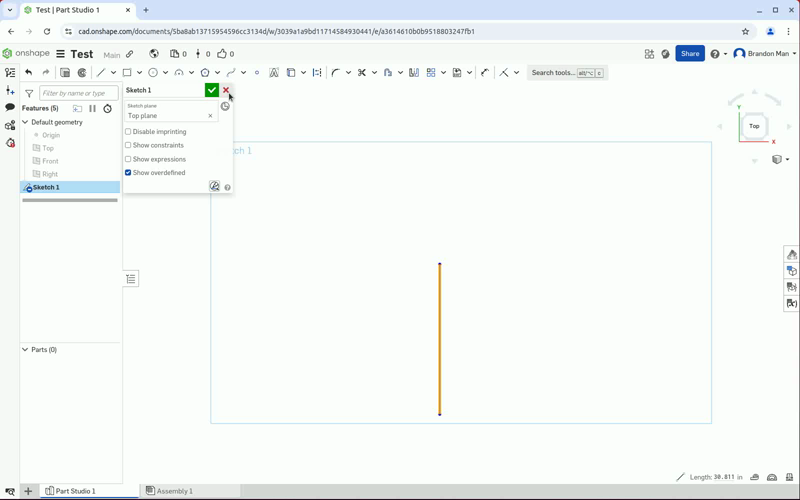
key(shift+h)
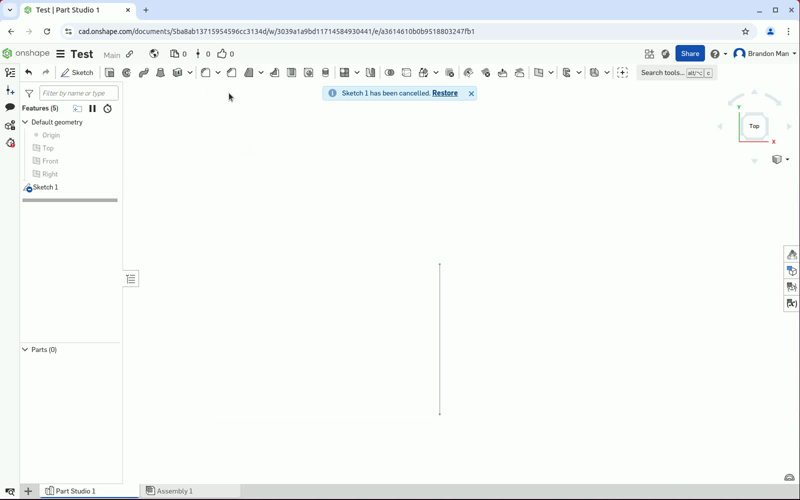
key(shift+s)
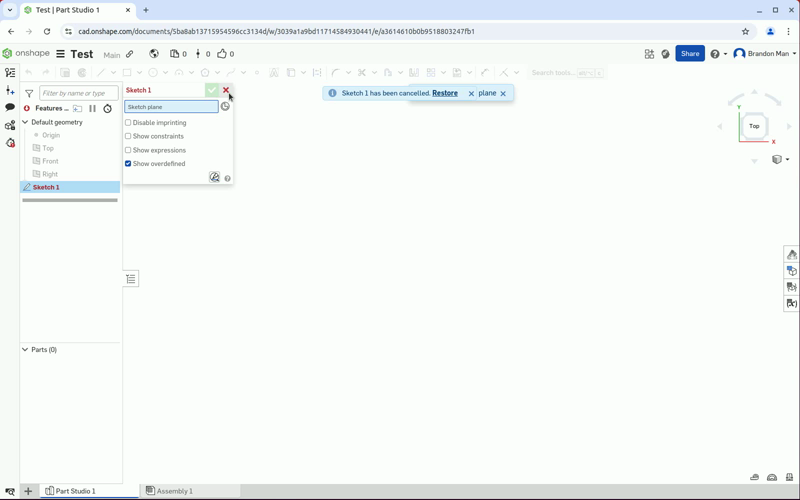
mouse_move(73, 150)
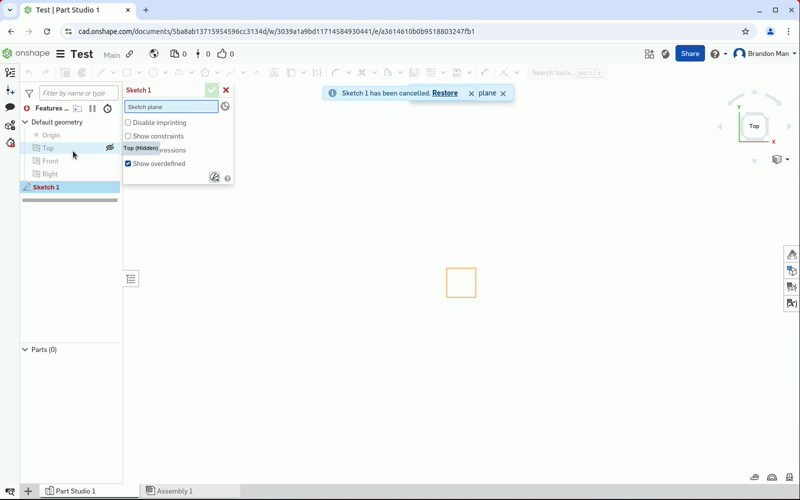
click(73, 150)
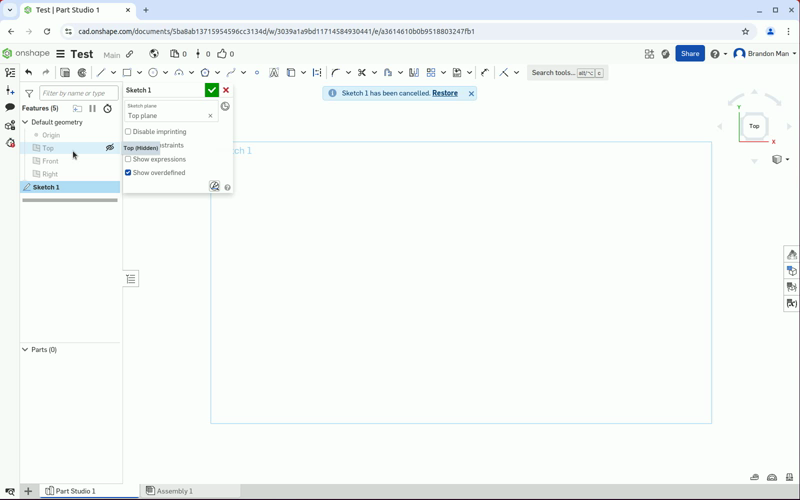
mouse_move(73, 352)
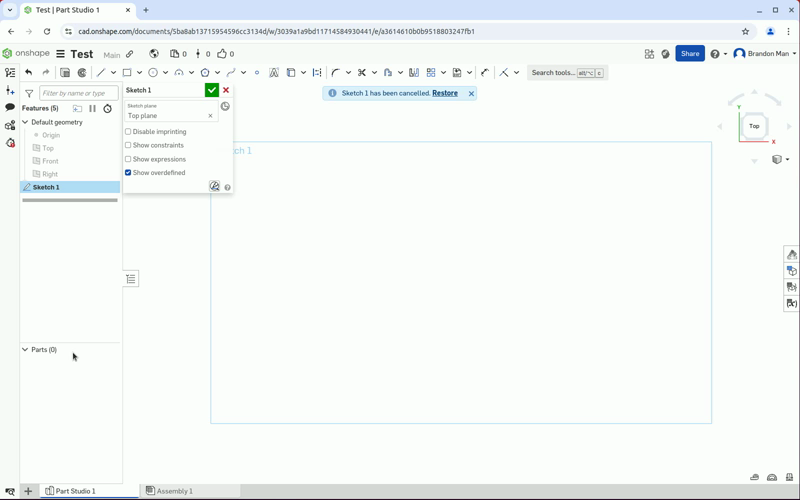
key(y)
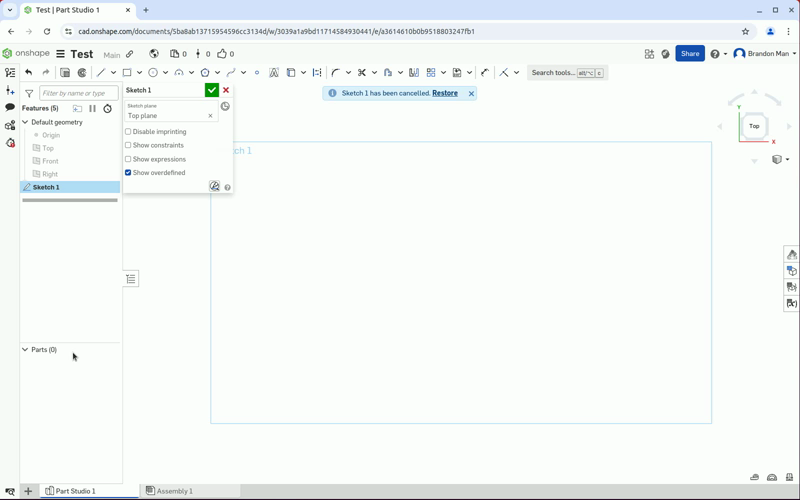
key(l)
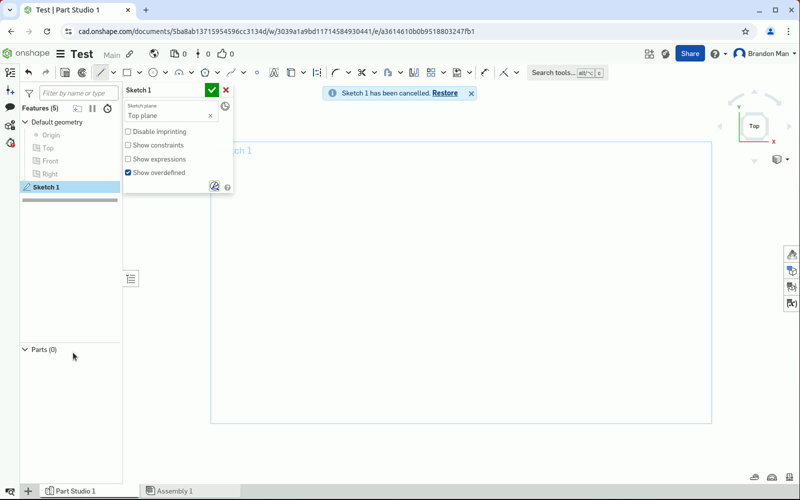
key_down(shift)
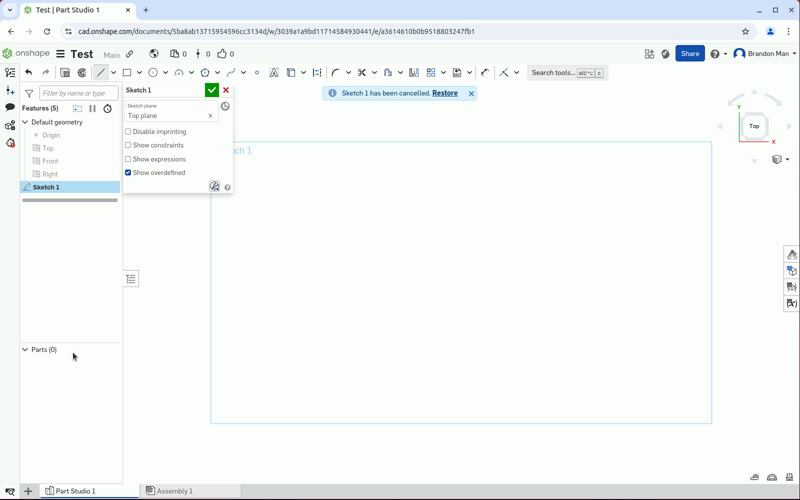
mouse_move(412, 329)
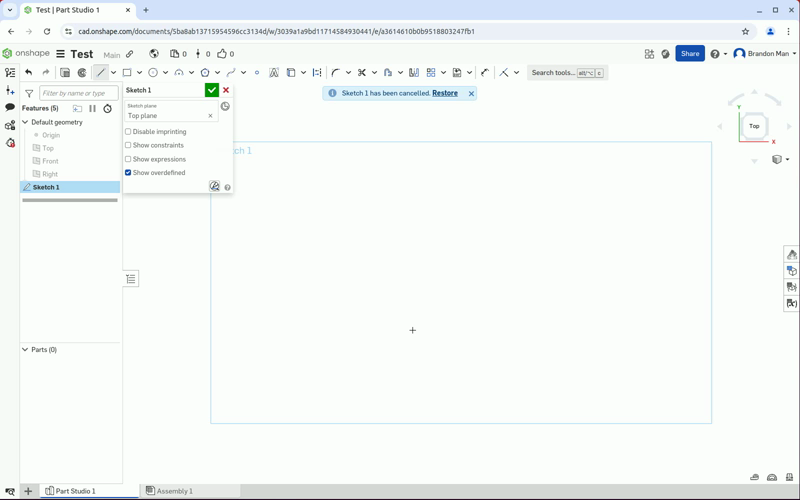
click(412, 329)
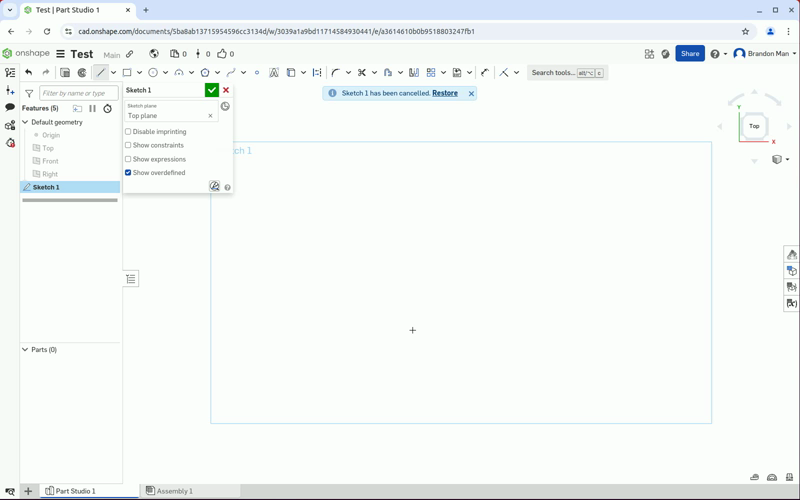
key_up(shift)
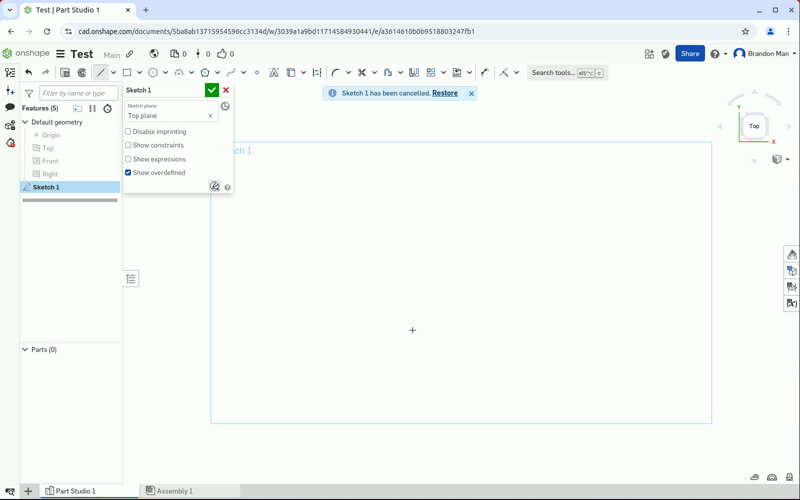
key_down(shift)
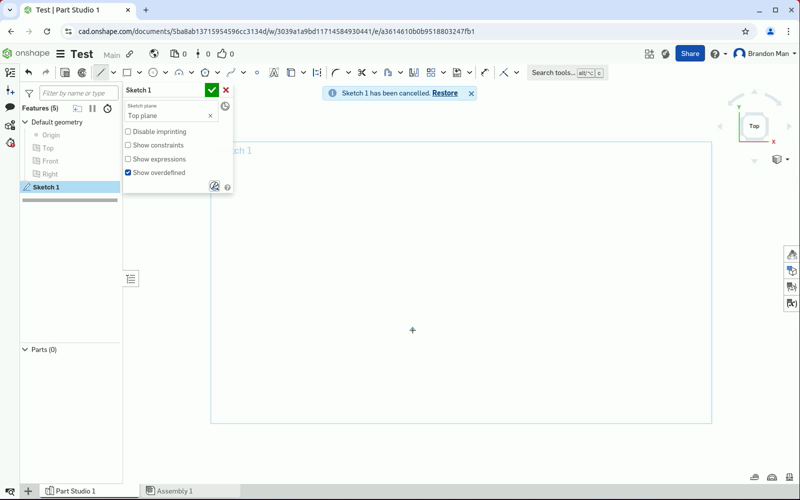
mouse_move(507, 329)
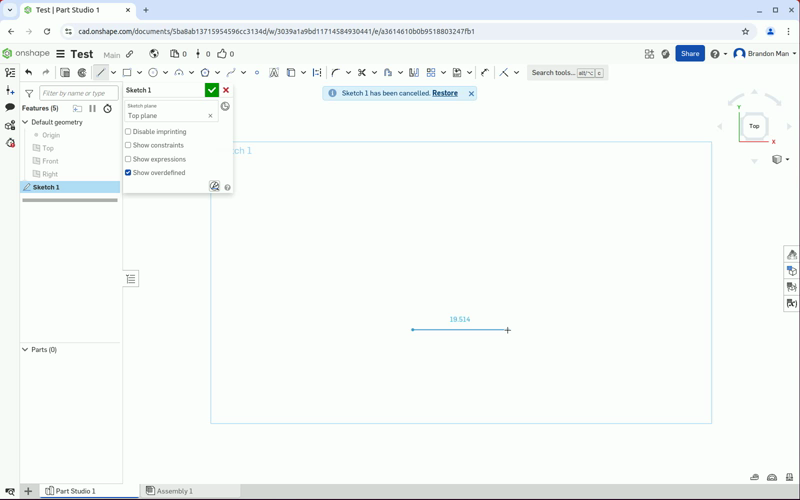
click(507, 329)
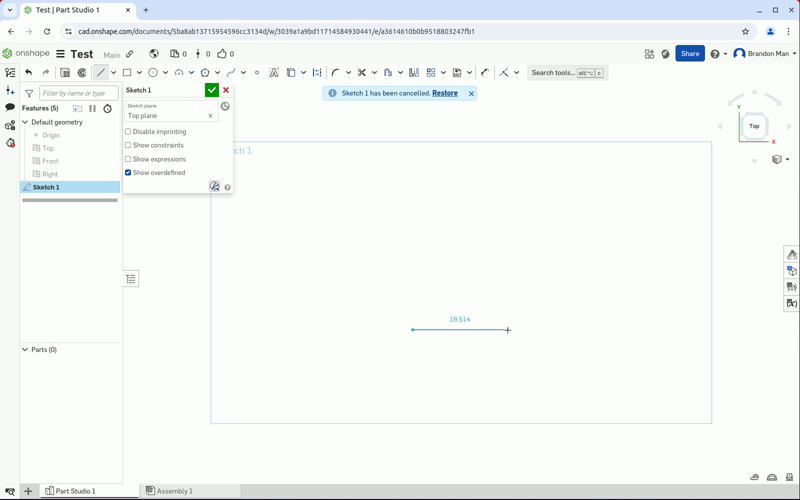
key_up(shift)
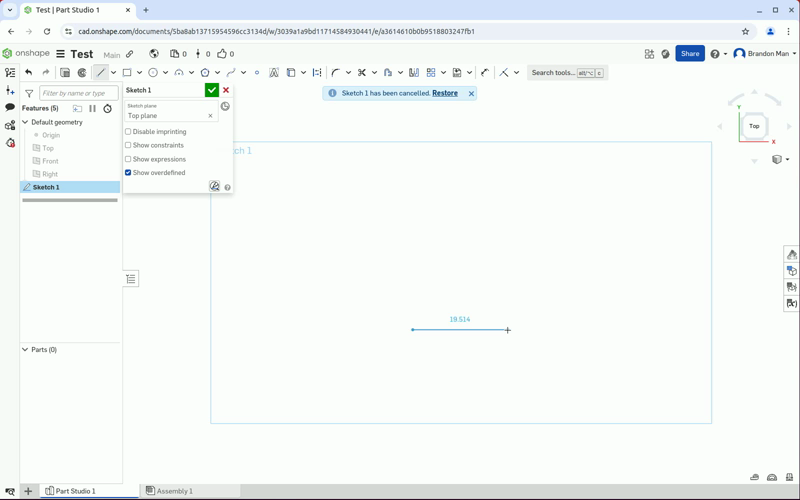
key_down(shift)
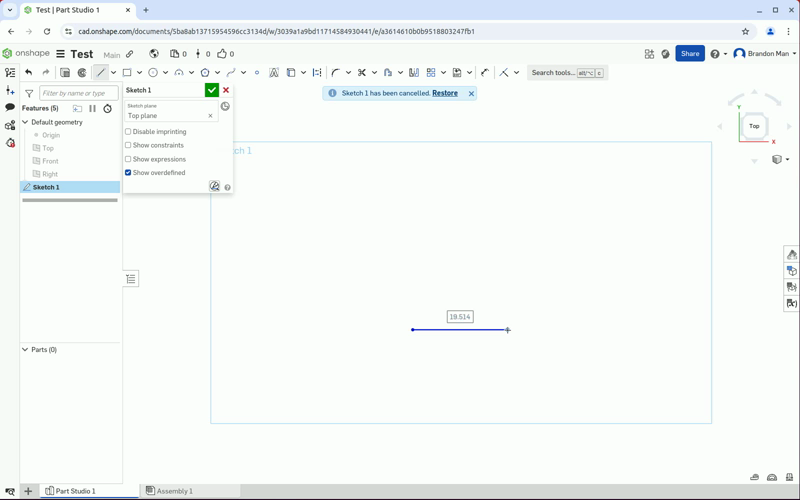
mouse_move(537, 329)
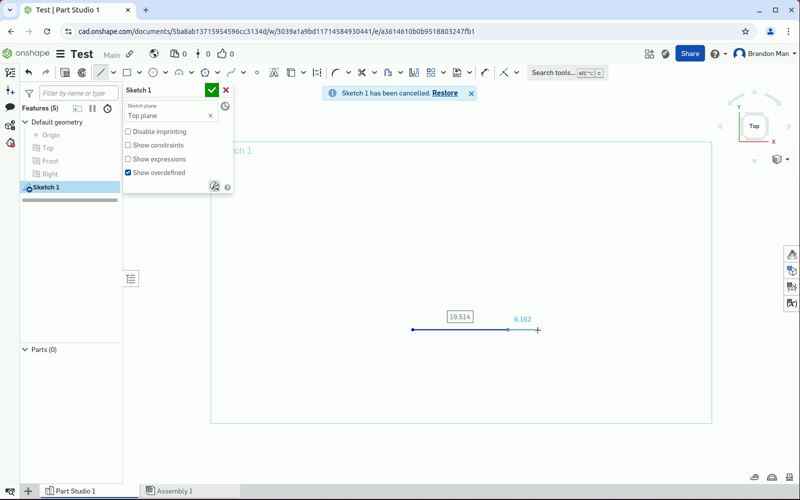
mouse_move(507, 289)
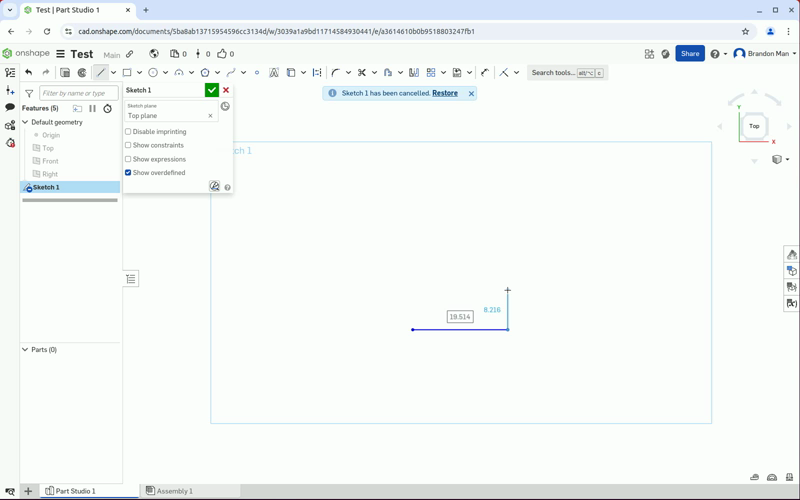
click(507, 289)
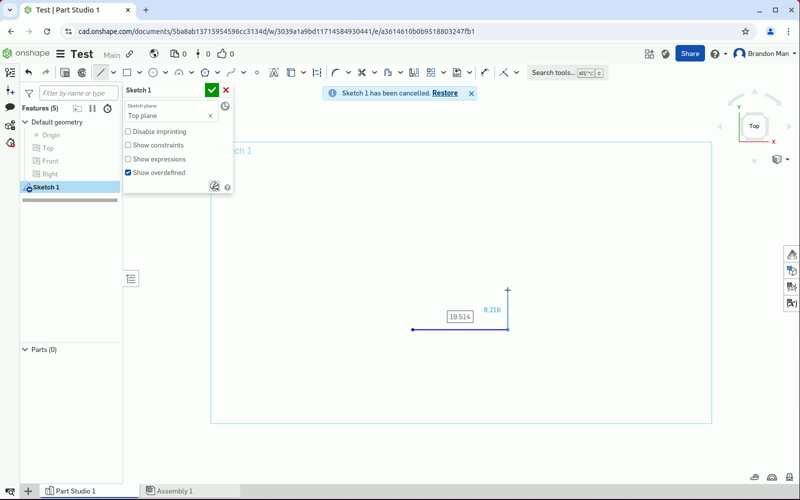
key_up(shift)
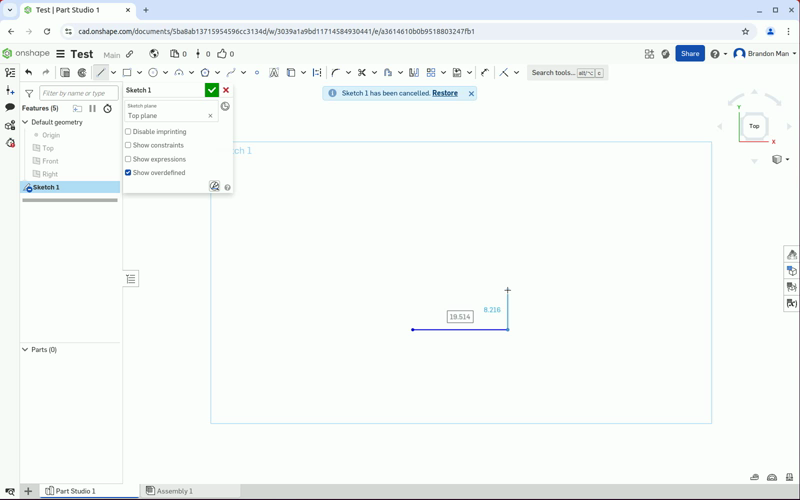
key_down(shift)
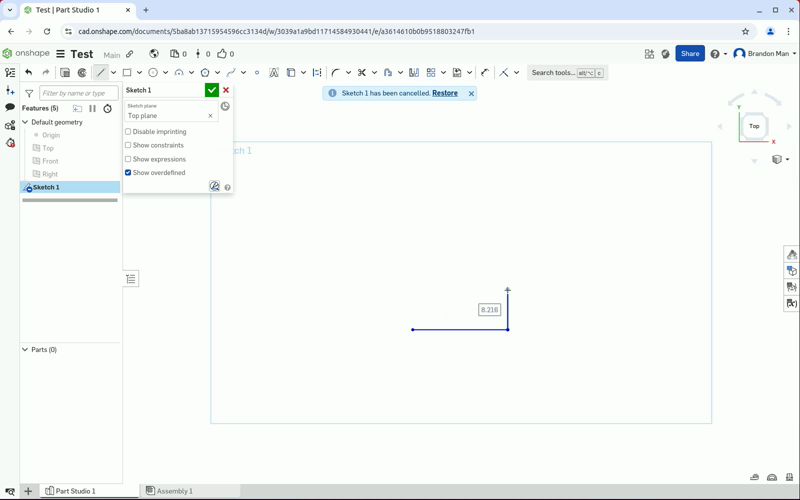
mouse_move(537, 289)
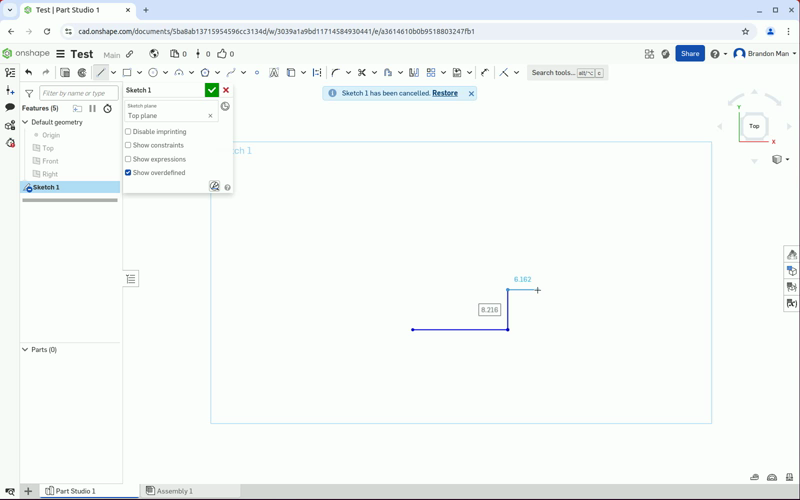
mouse_move(507, 286)
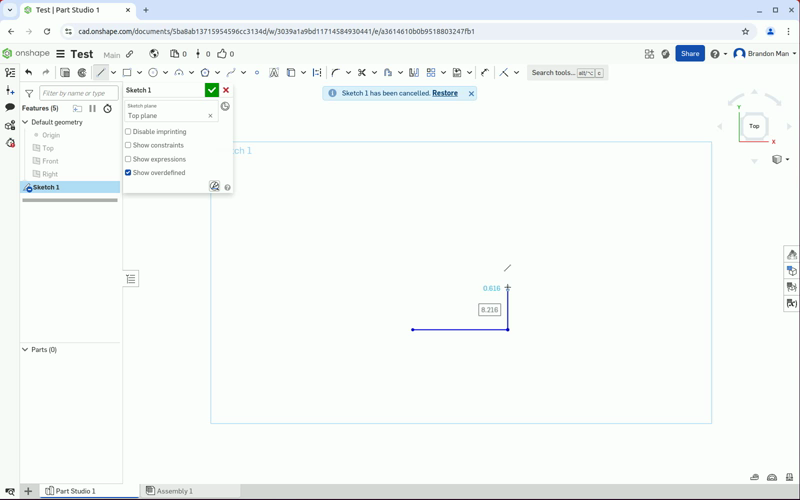
scroll(6)
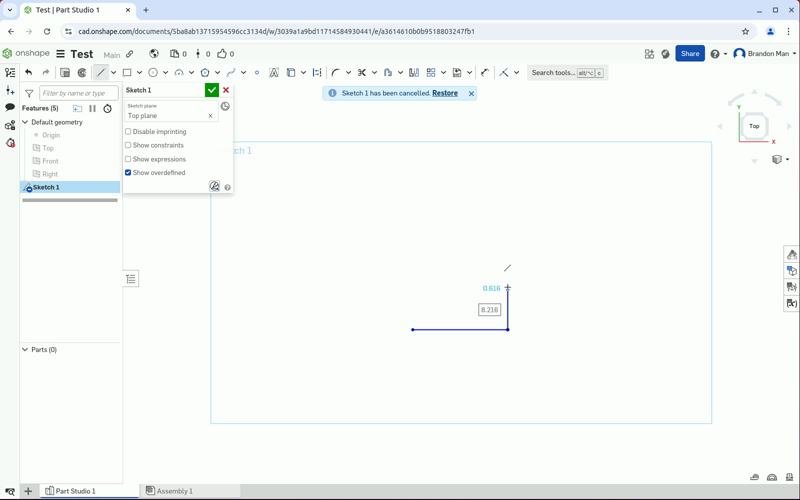
scroll(6)
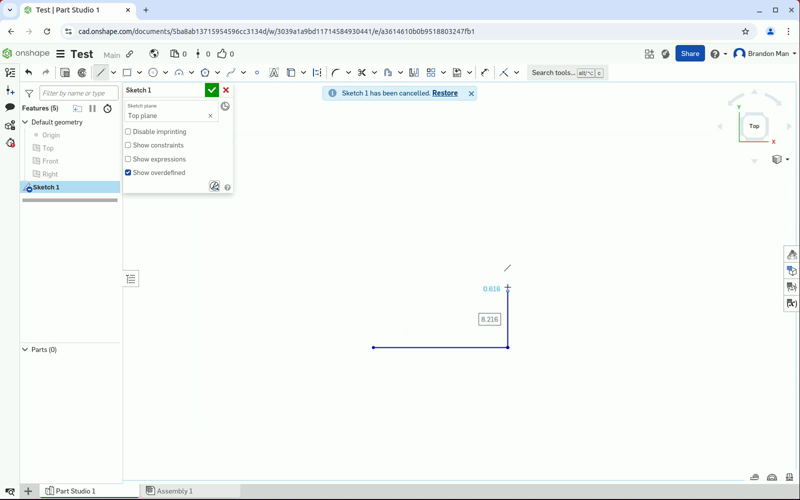
scroll(6)
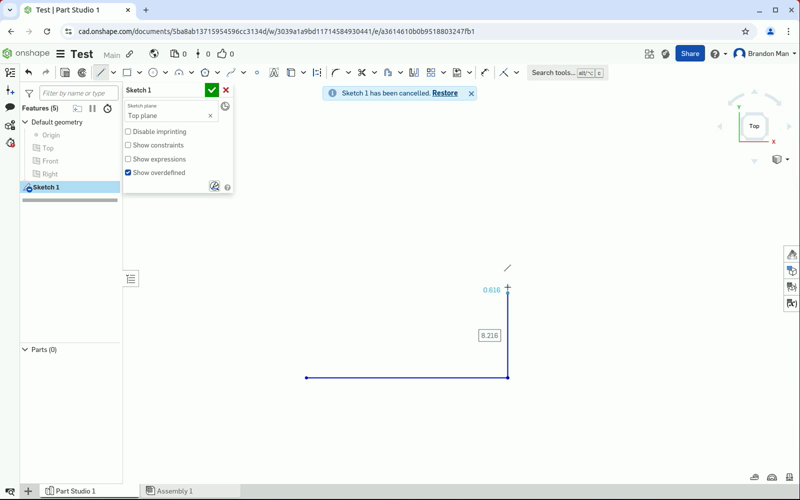
scroll(6)
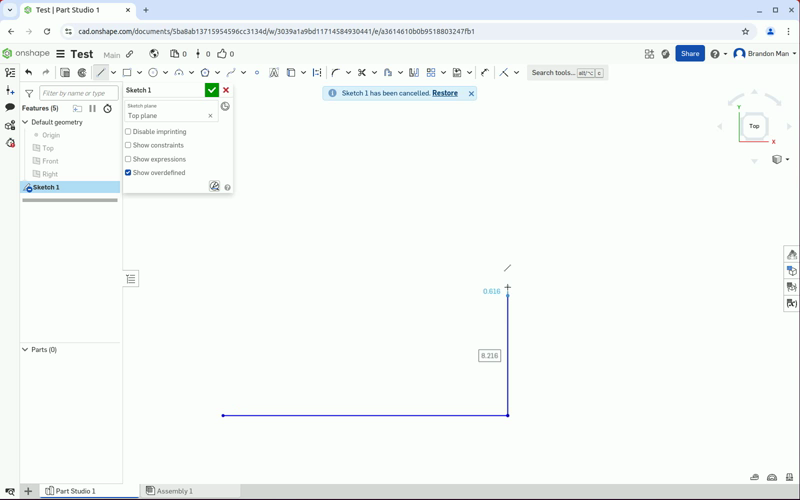
scroll(6)
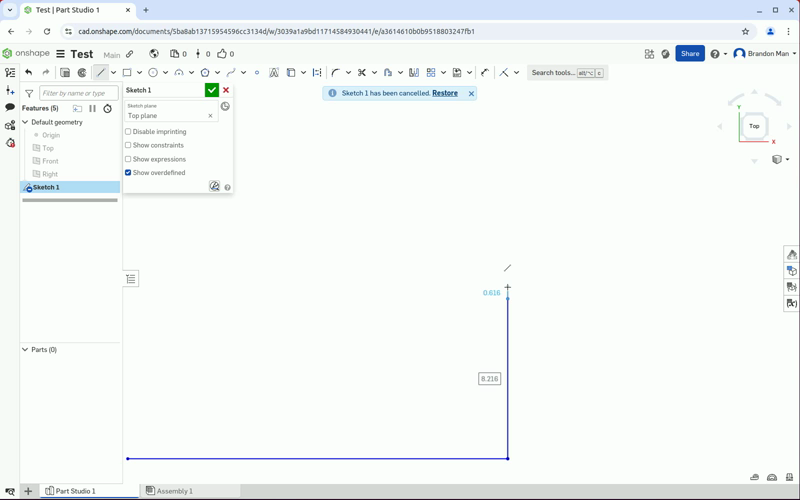
scroll(6)
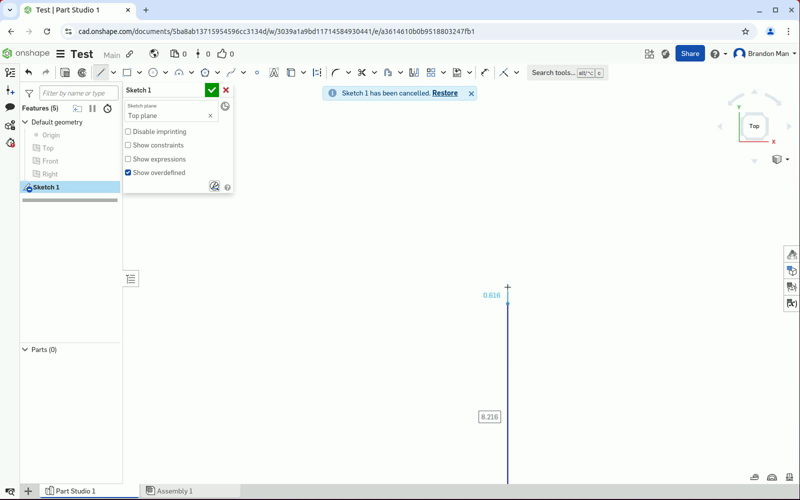
scroll(6)
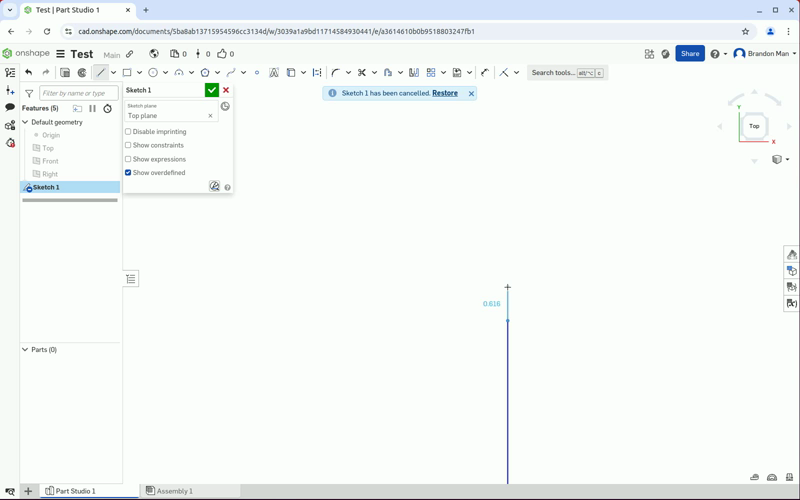
click(507, 286)
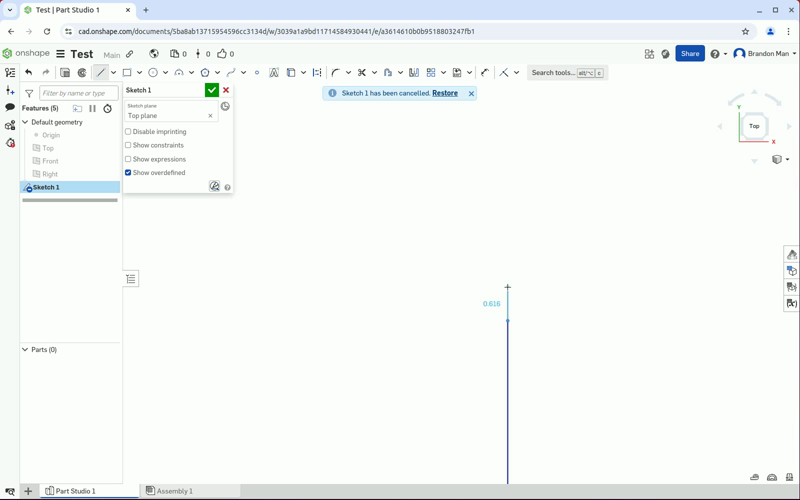
scroll(-6)
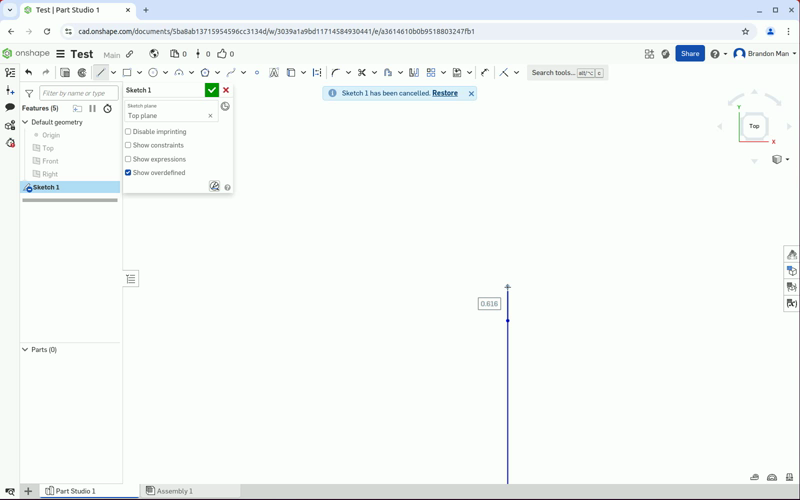
scroll(-6)
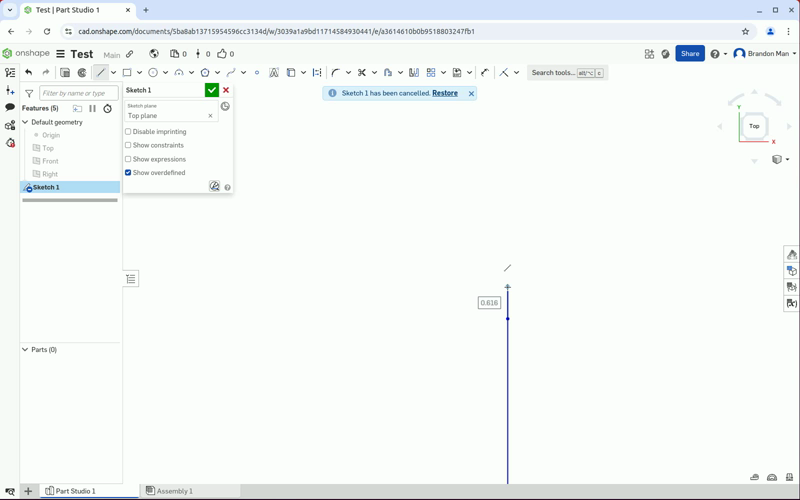
scroll(-6)
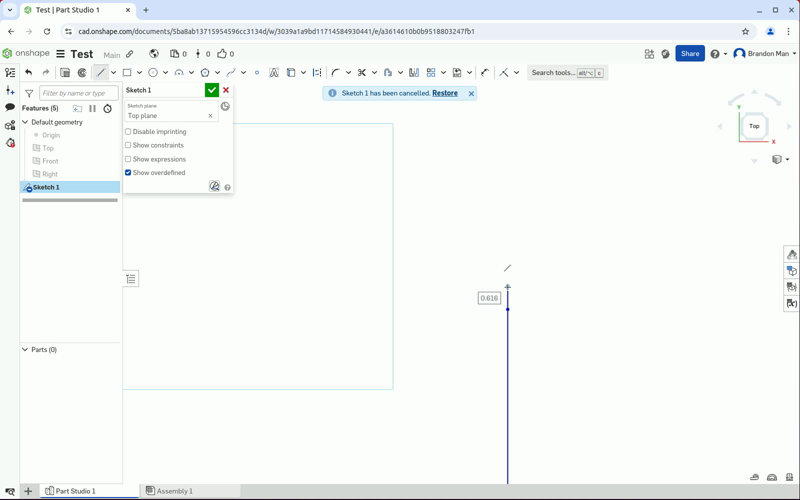
scroll(-6)
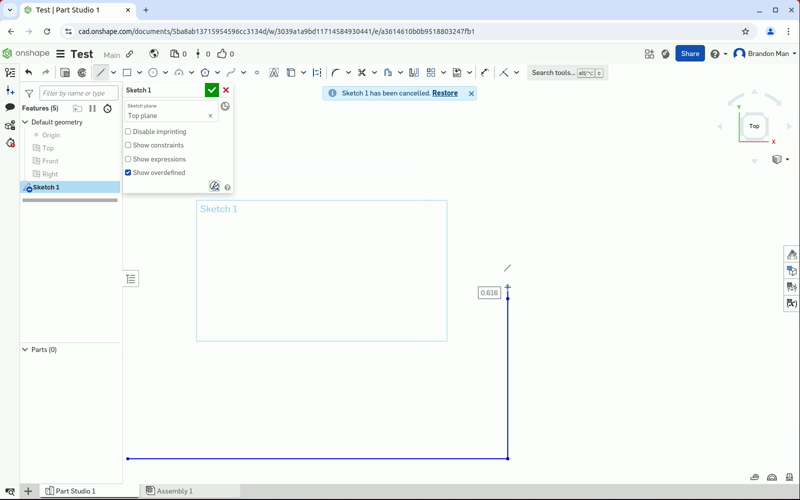
scroll(-6)
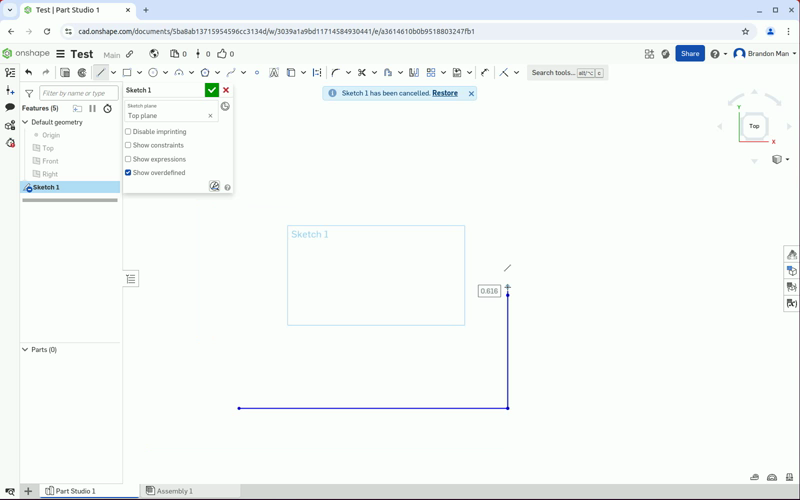
scroll(-6)
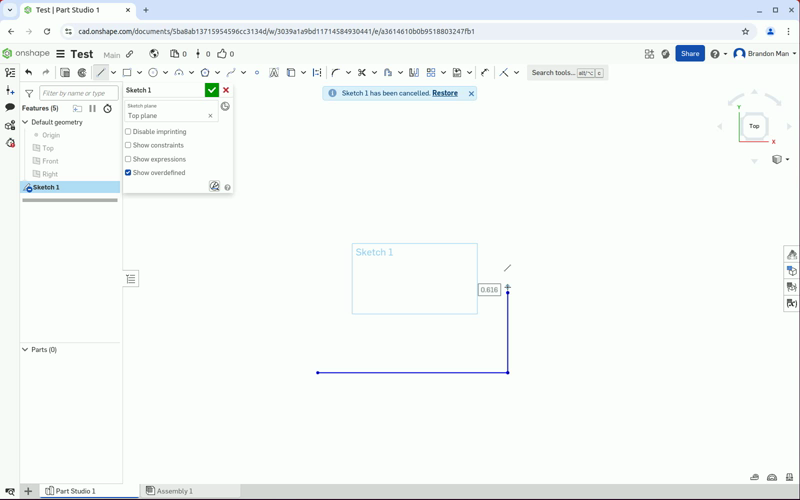
scroll(-6)
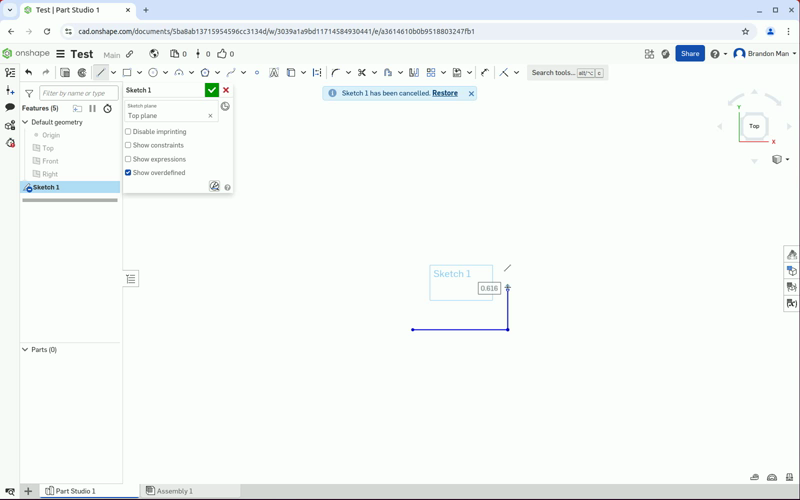
key_up(shift)
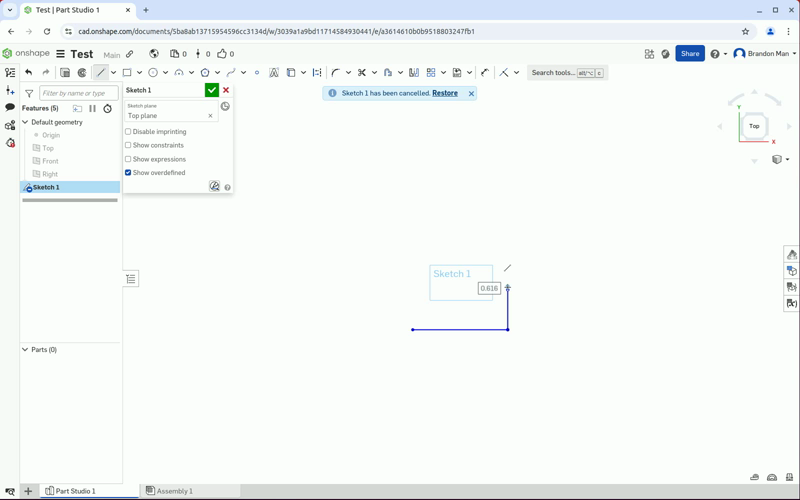
key_down(shift)
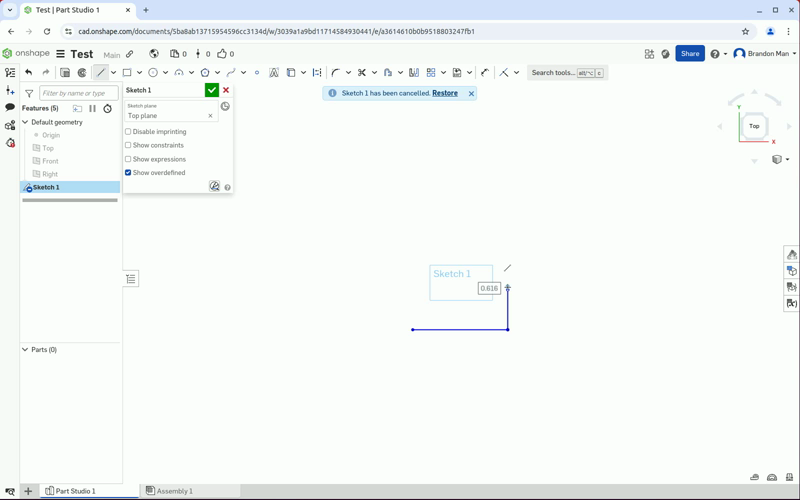
mouse_move(537, 286)
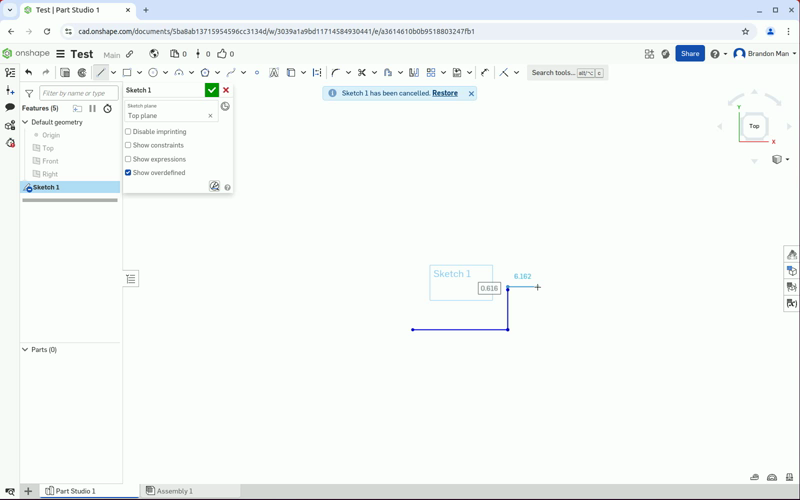
mouse_move(507, 236)
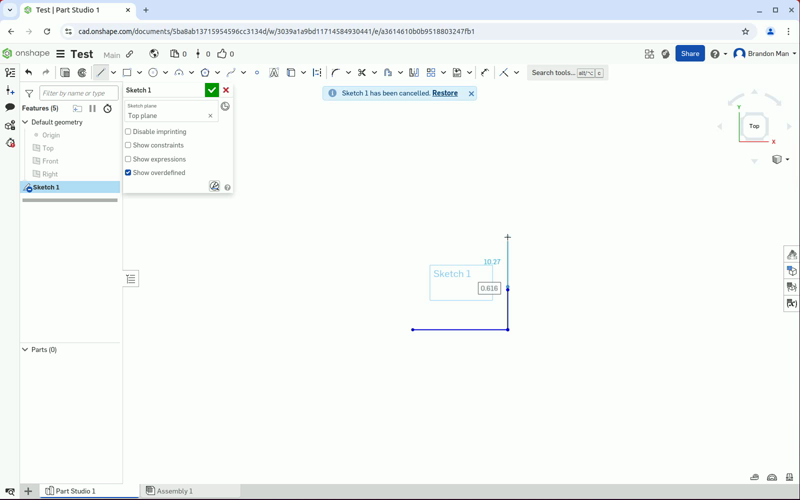
click(507, 236)
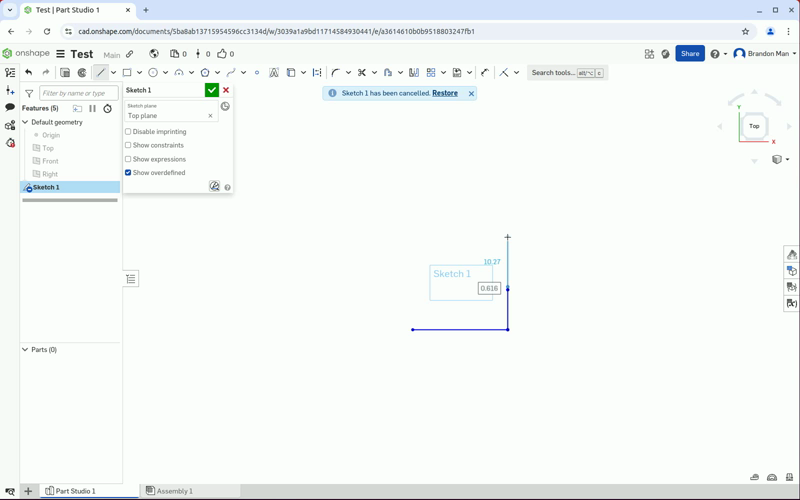
key_up(shift)
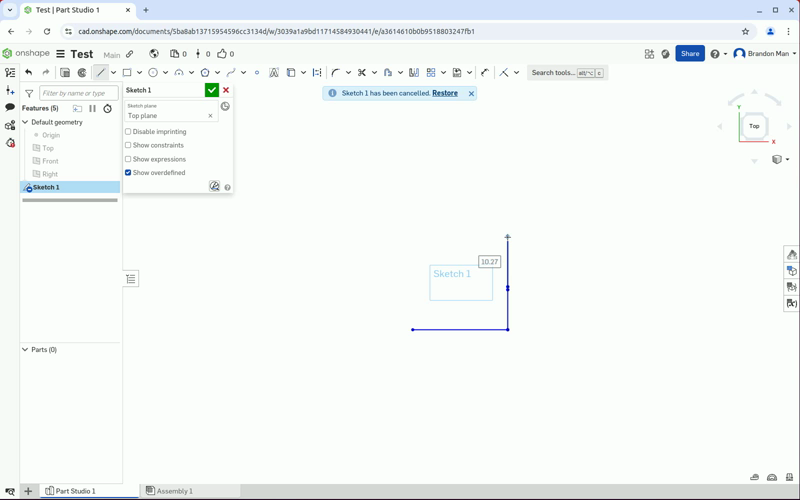
key_down(shift)
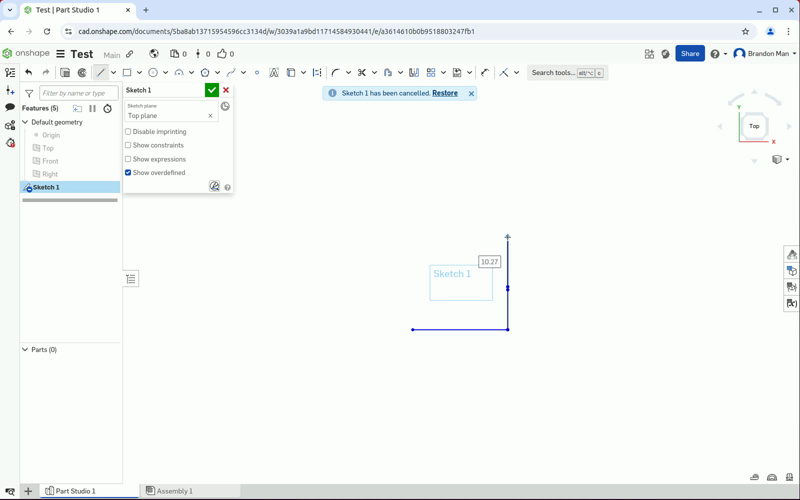
mouse_move(412, 236)
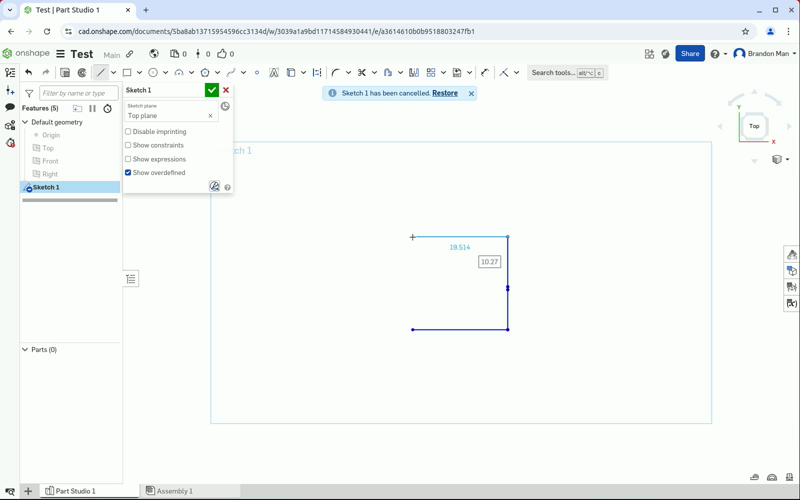
click(412, 236)
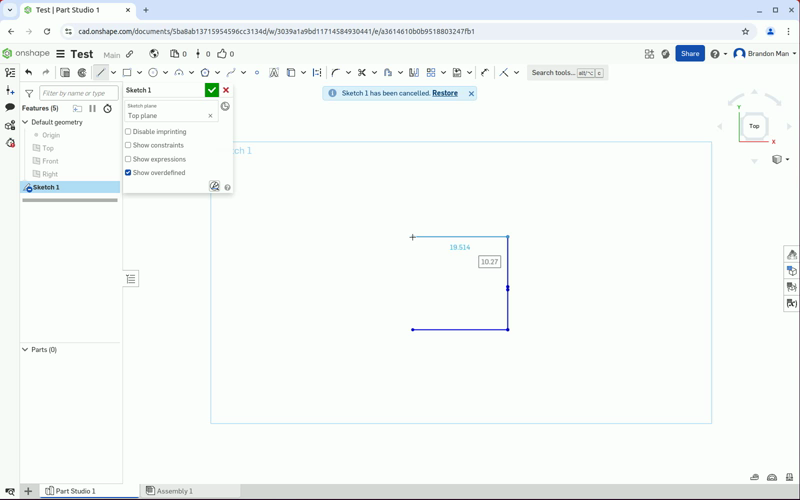
key_up(shift)
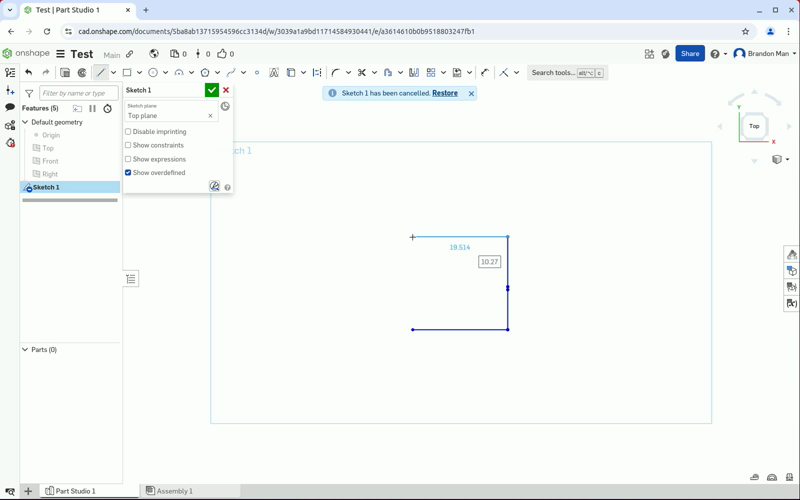
key_down(shift)
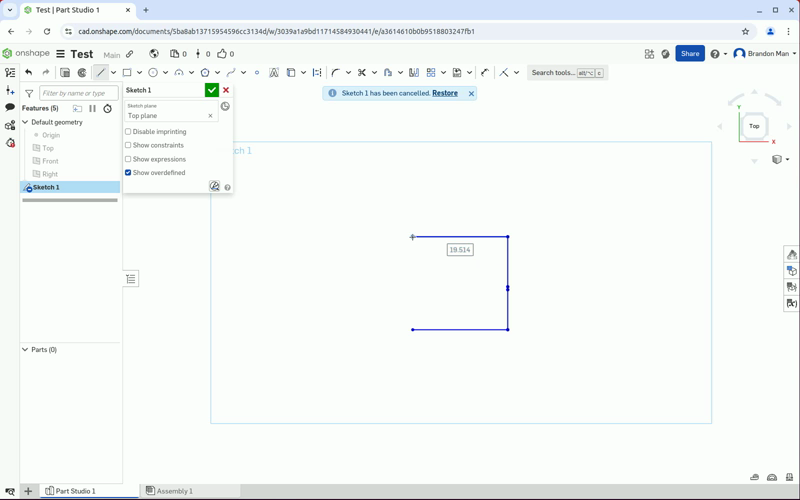
mouse_move(412, 329)
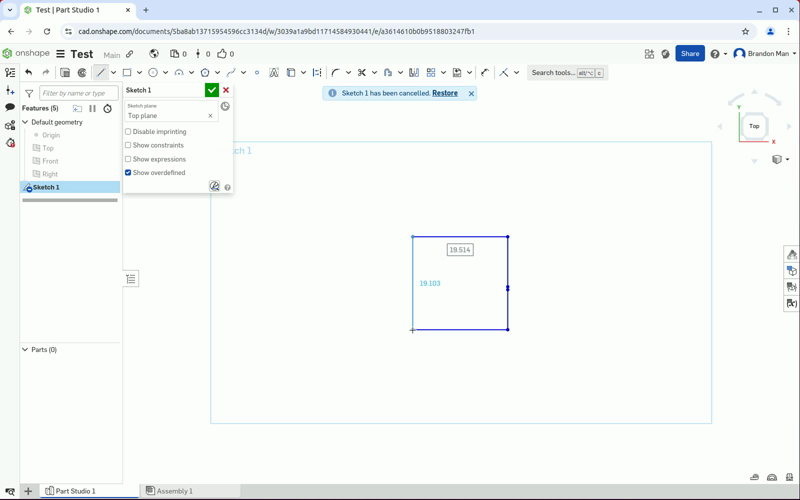
key_up(shift)
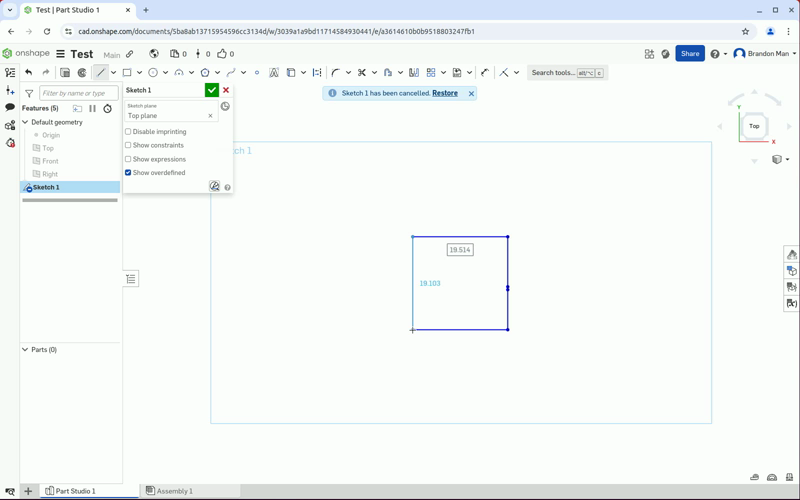
click(412, 329)
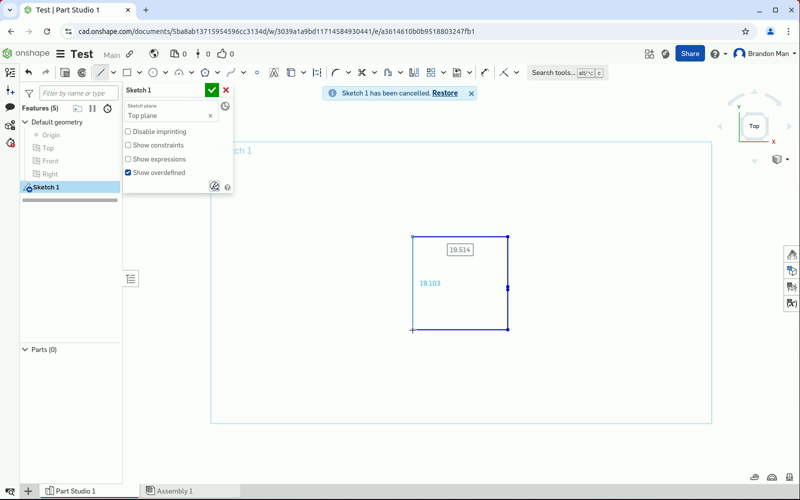
key(esc)
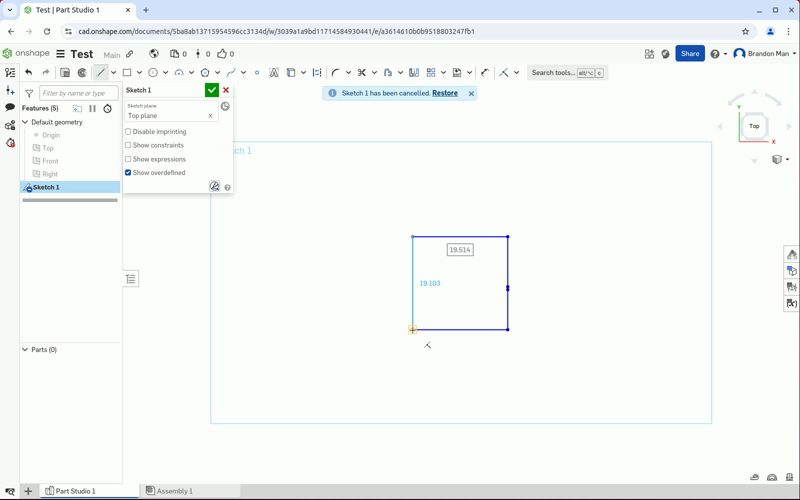
mouse_move(481, 276)
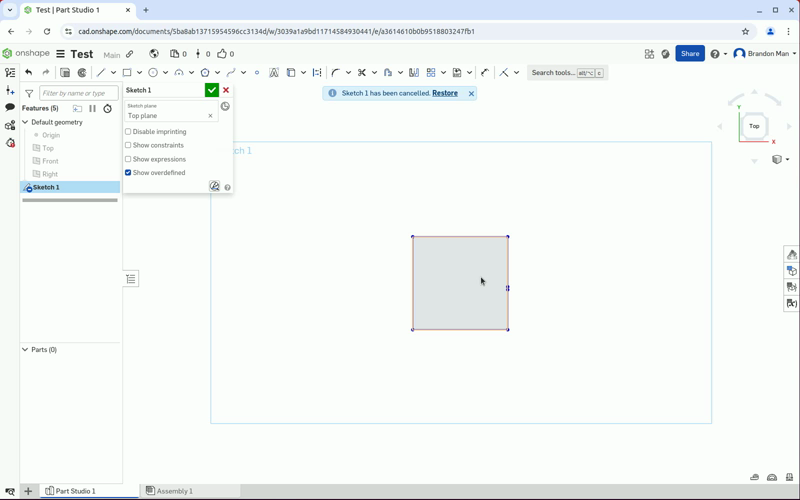
click(481, 276)
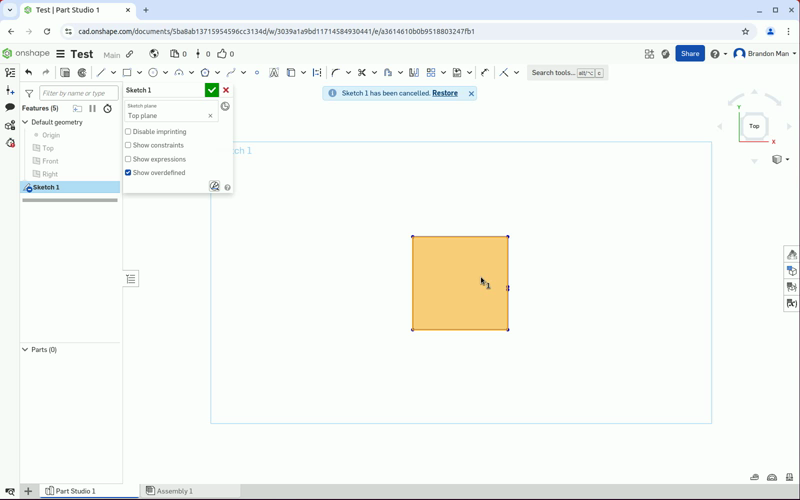
mouse_move(73, 352)
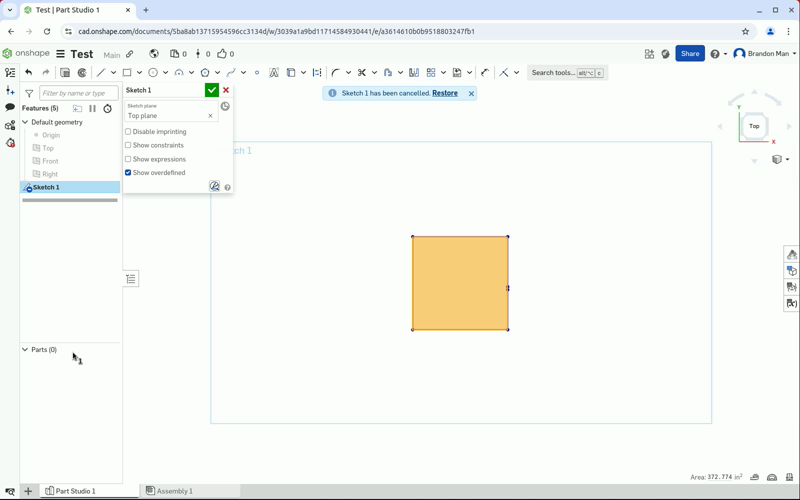
key(shift+y)
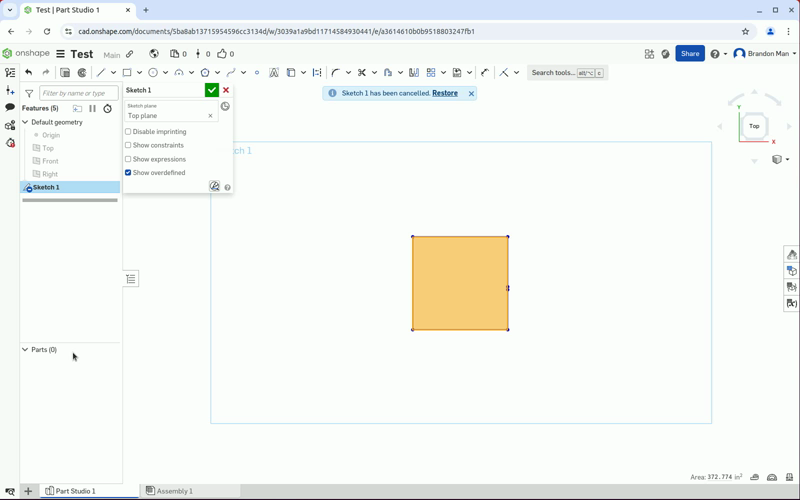
key(shift+e)
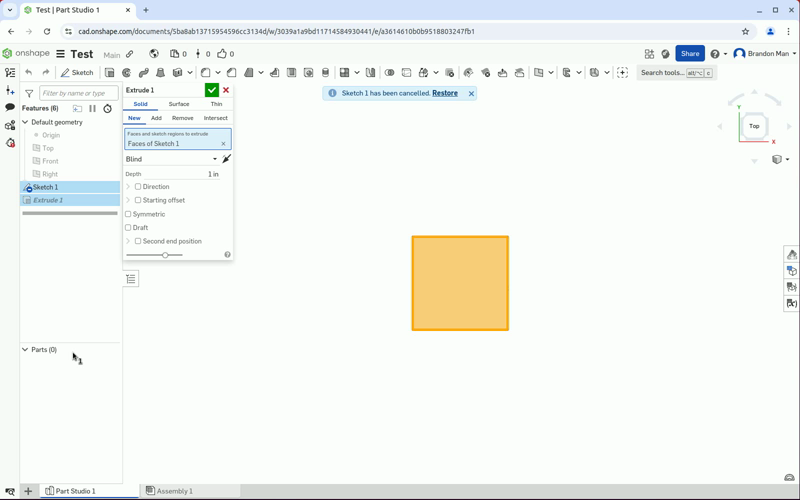
mouse_move(143, 106)
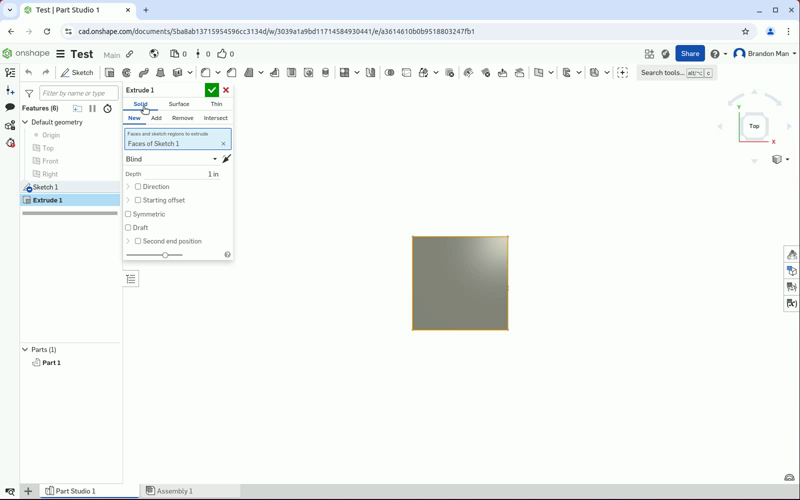
click(143, 106)
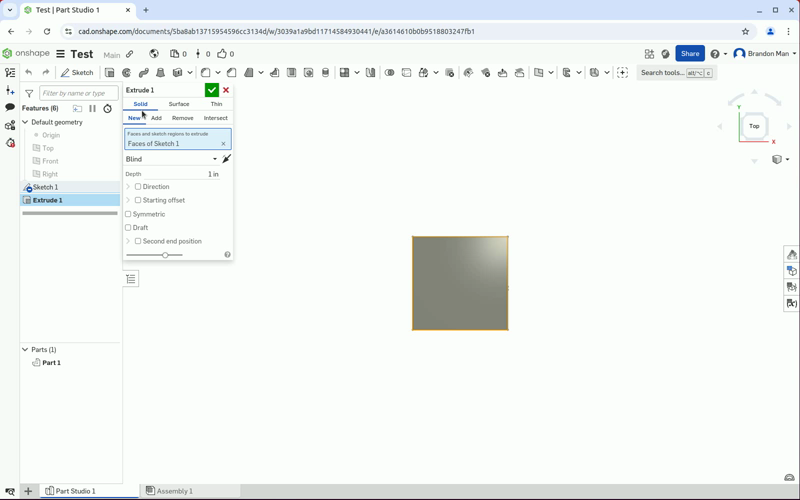
mouse_move(137, 120)
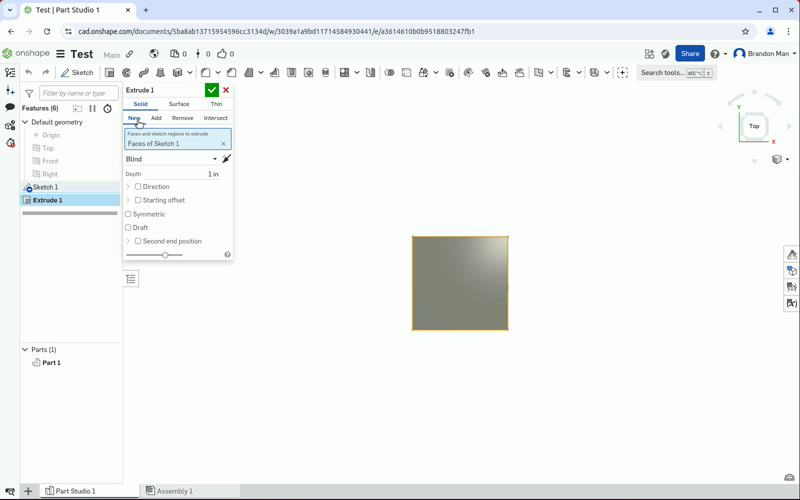
click(137, 120)
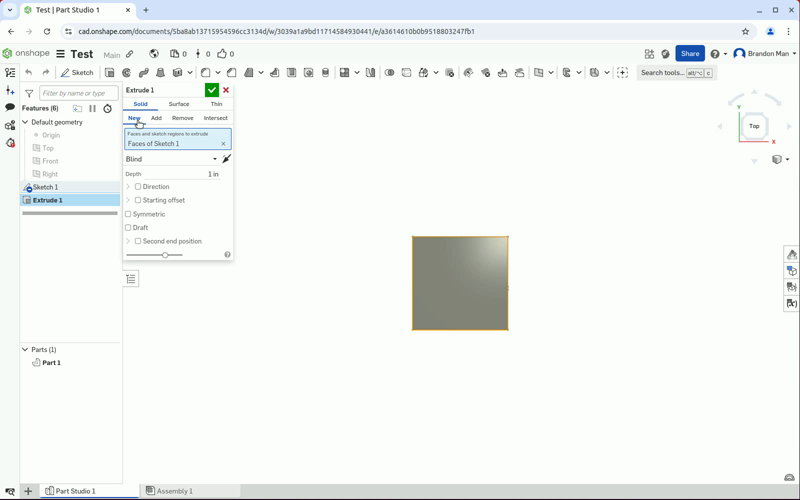
key(tab, 4)
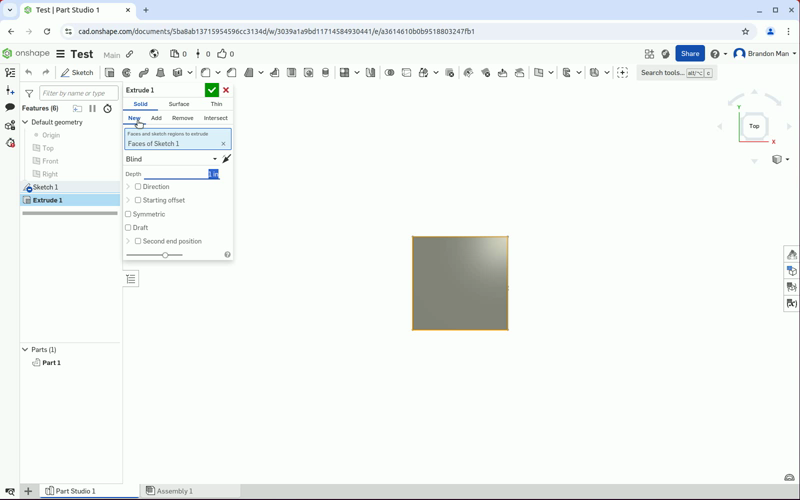
text(4.574)
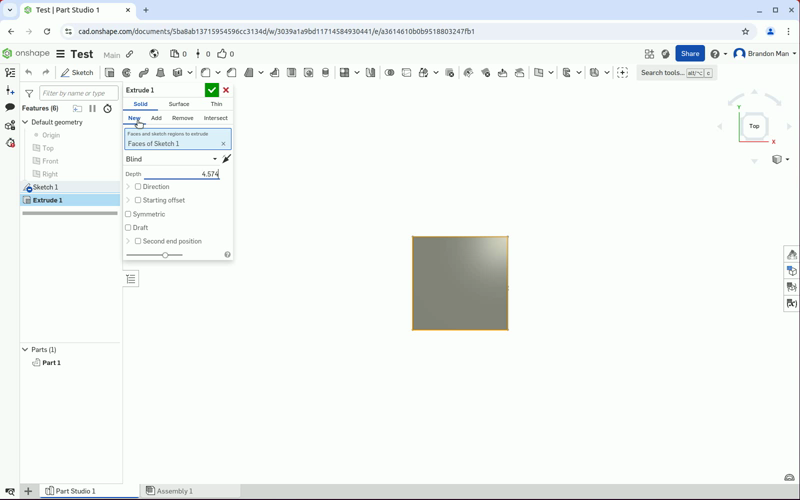
key(enter)
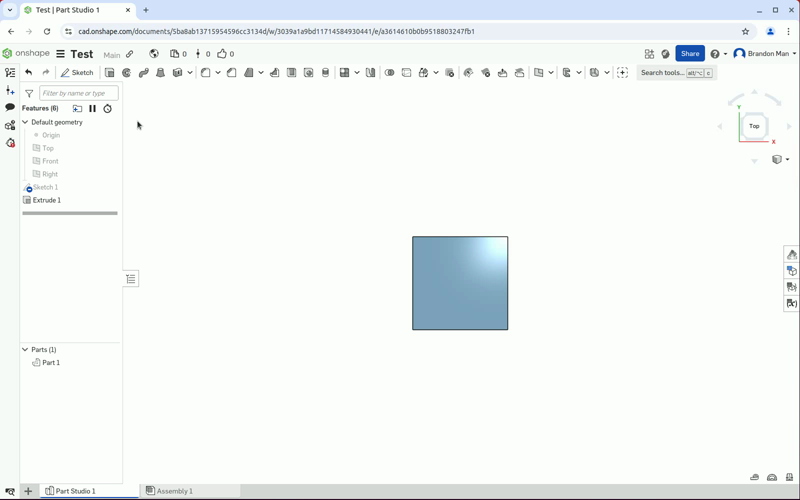
key(shift+h)
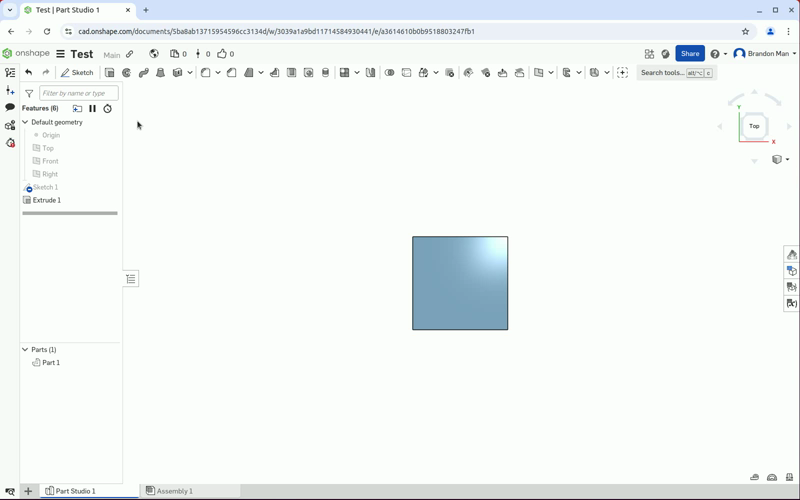
key(shift+h)
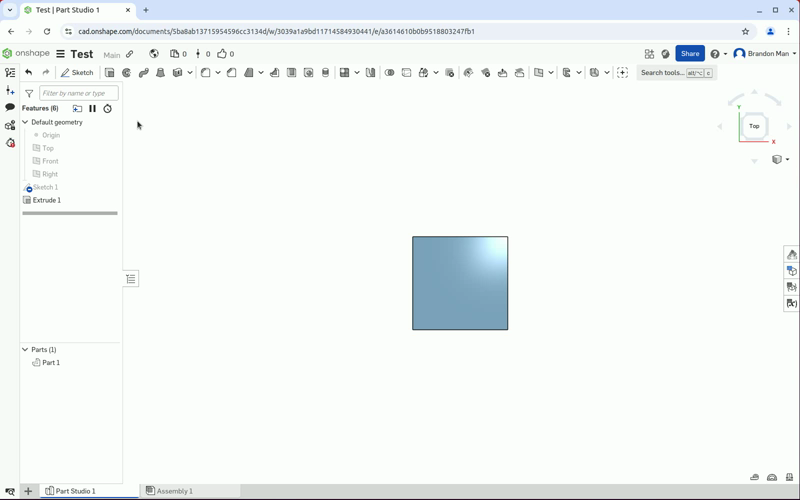
mouse_move(73, 189)
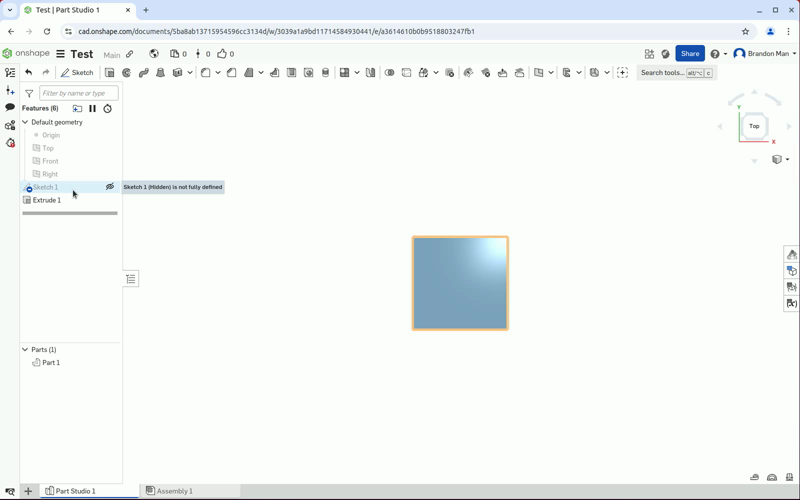
click(73, 189)
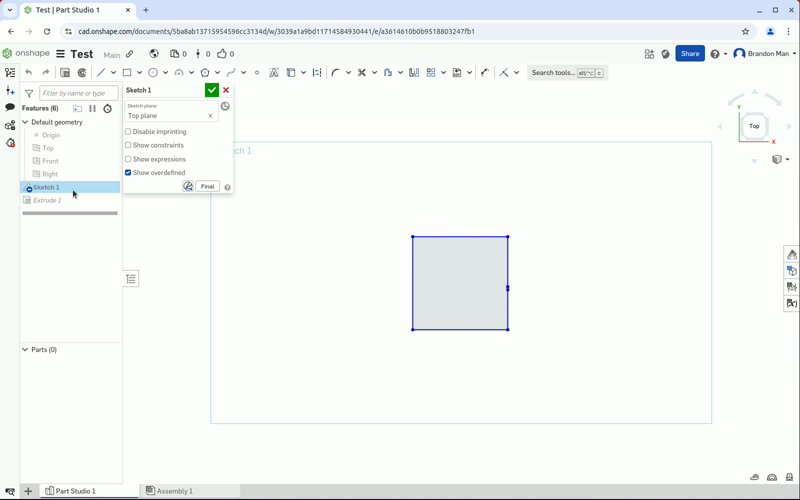
mouse_move(229, 92)
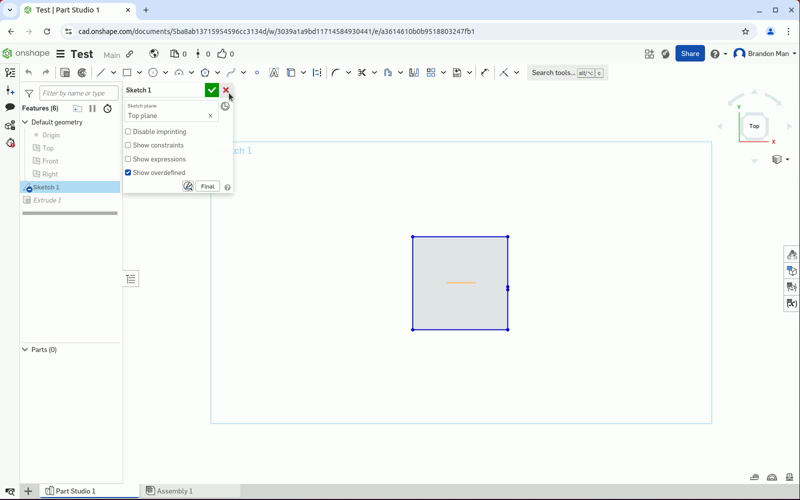
click(229, 92)
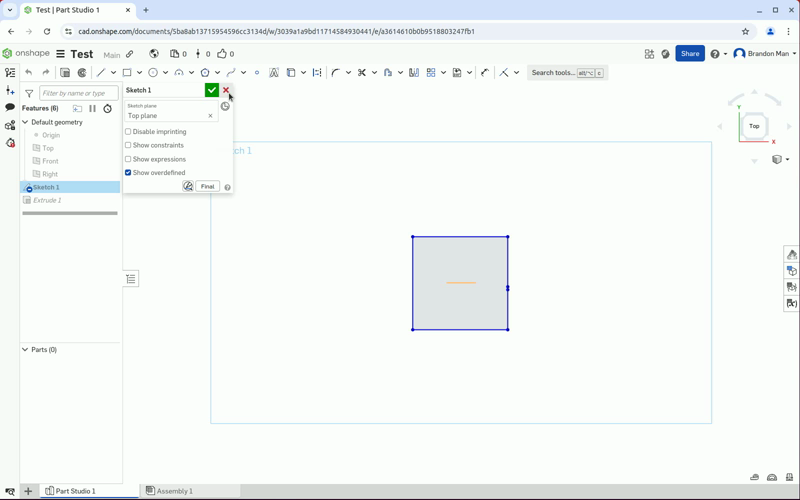
key(shift+s)
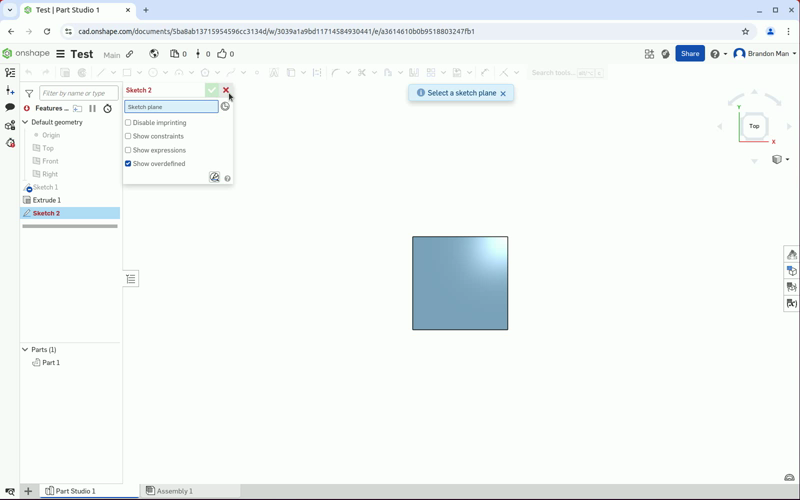
mouse_move(73, 150)
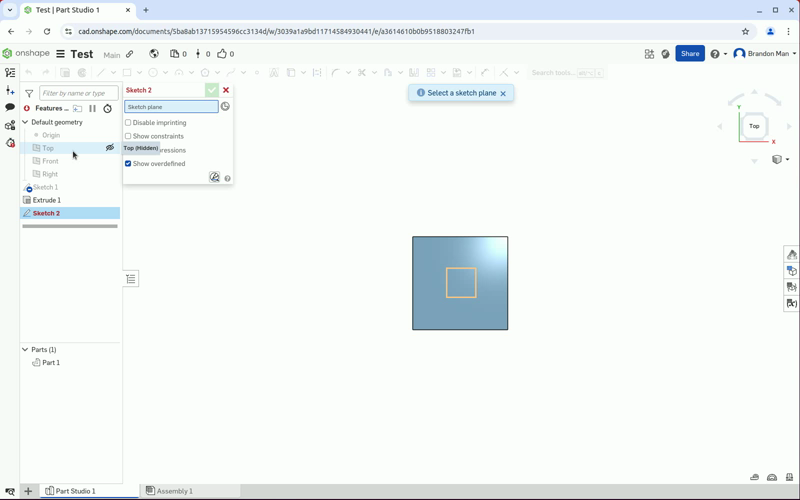
click(73, 150)
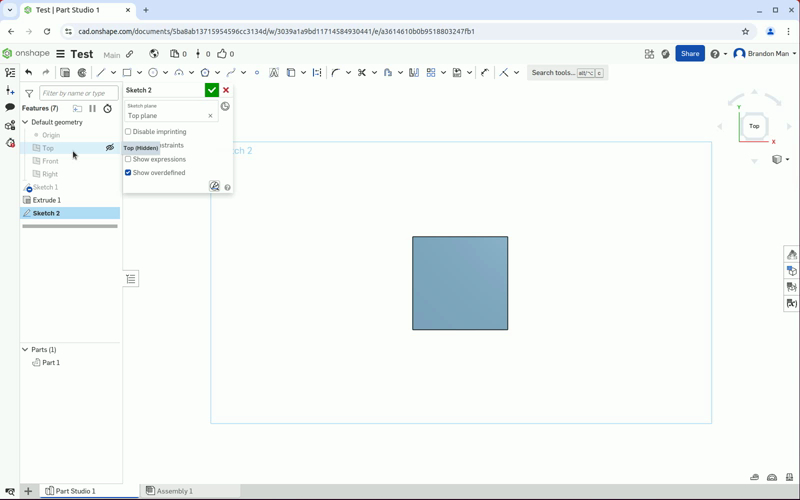
mouse_move(73, 352)
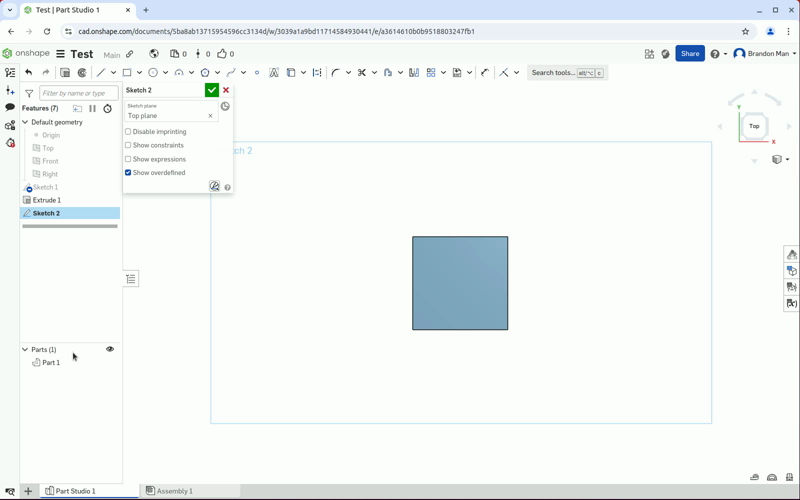
key(y)
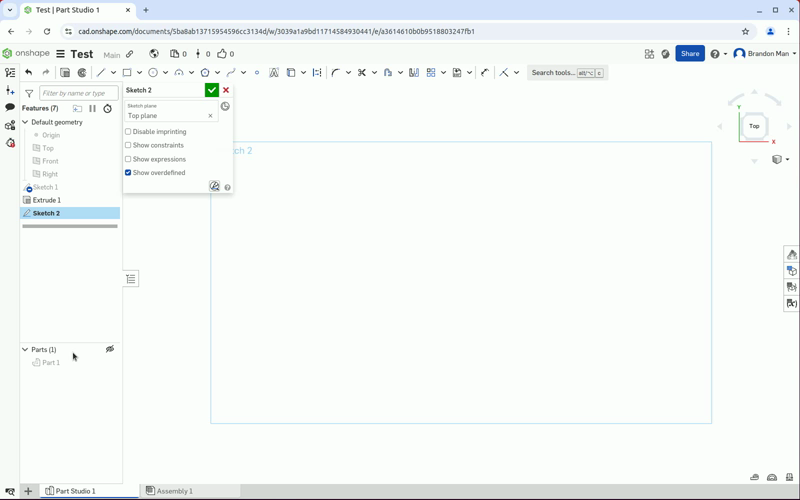
key(l)
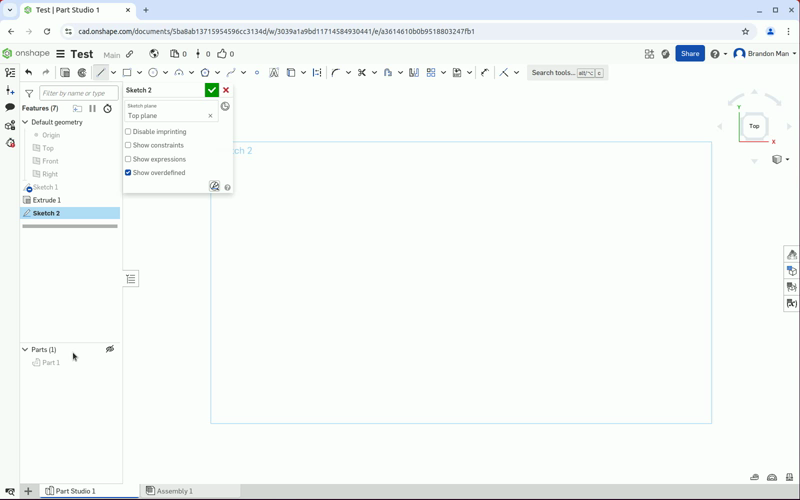
key_down(shift)
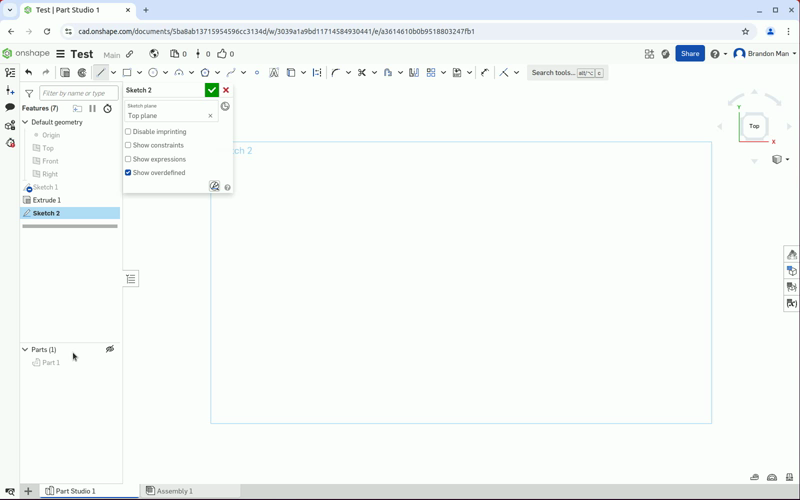
mouse_move(508, 337)
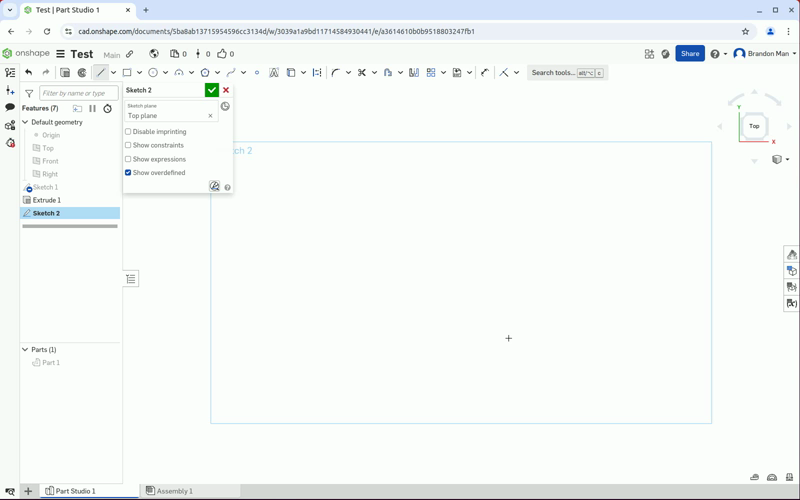
click(508, 337)
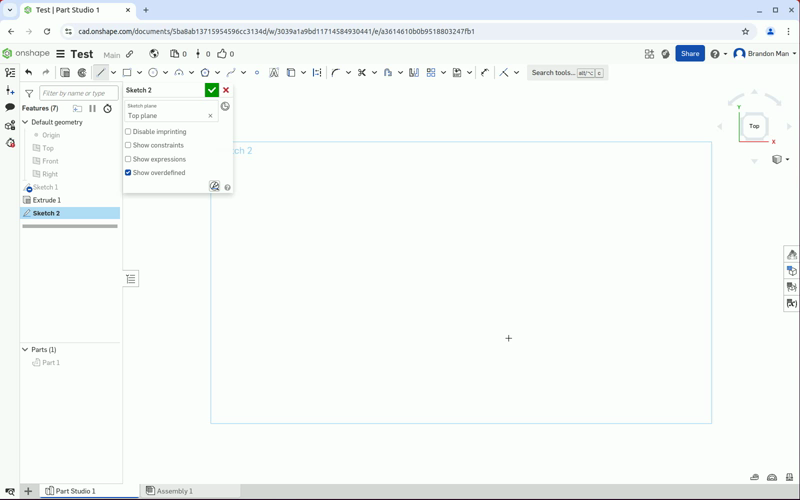
key_up(shift)
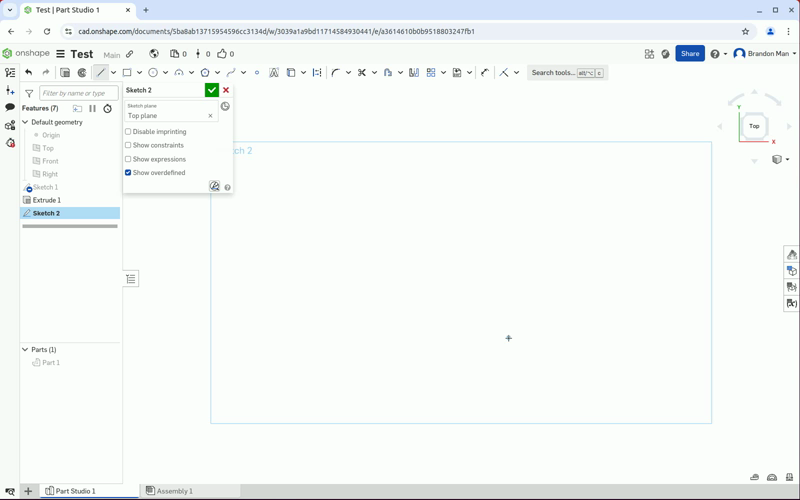
key_down(shift)
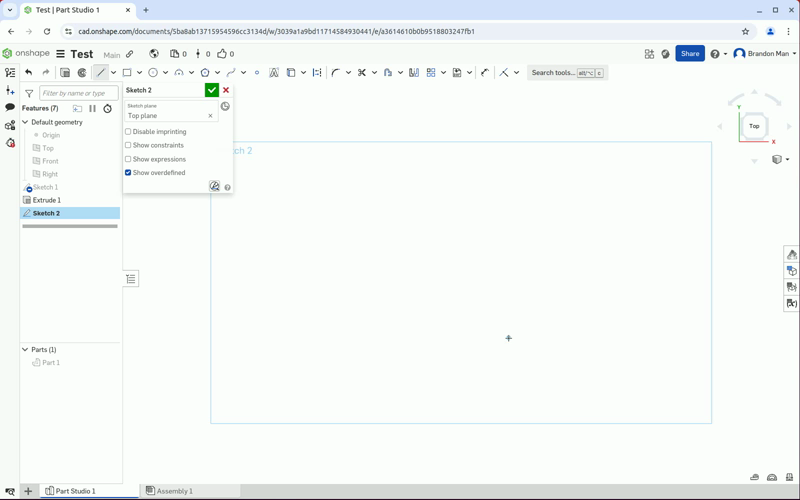
mouse_move(573, 337)
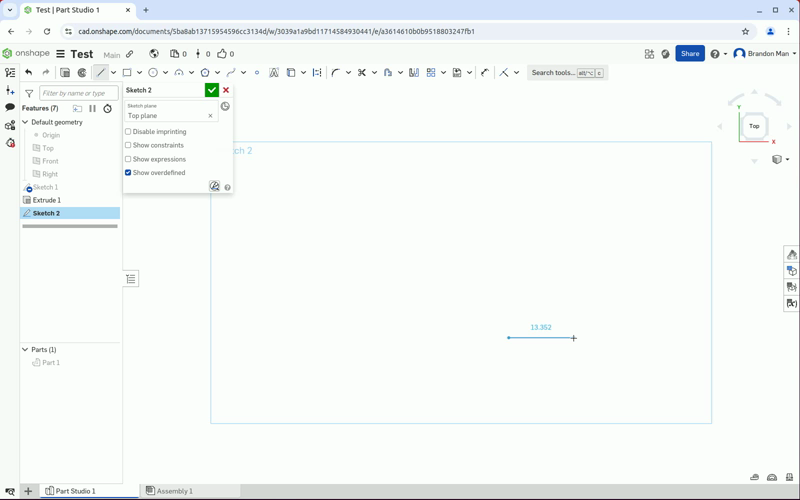
click(573, 337)
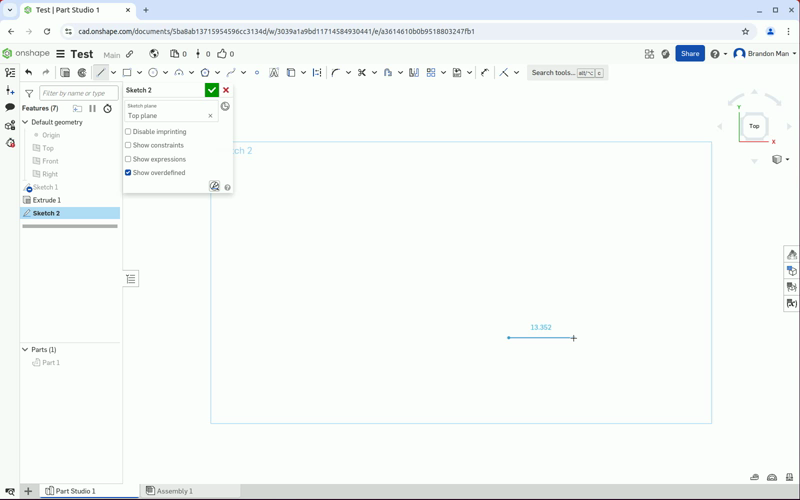
key_up(shift)
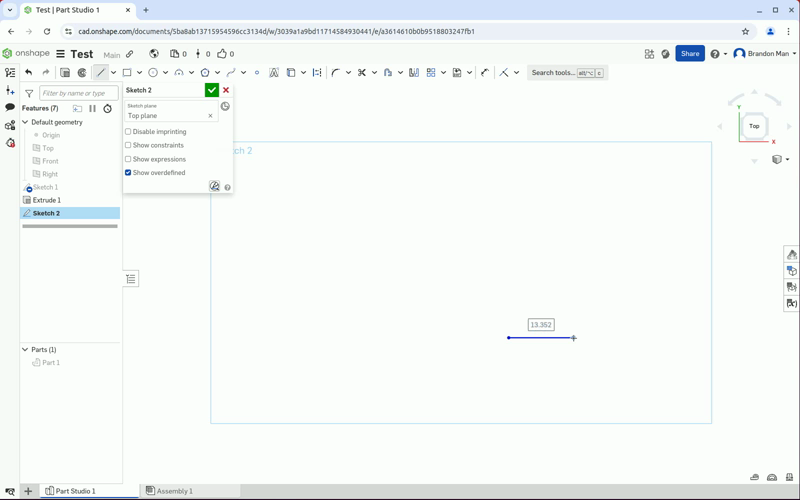
key_down(shift)
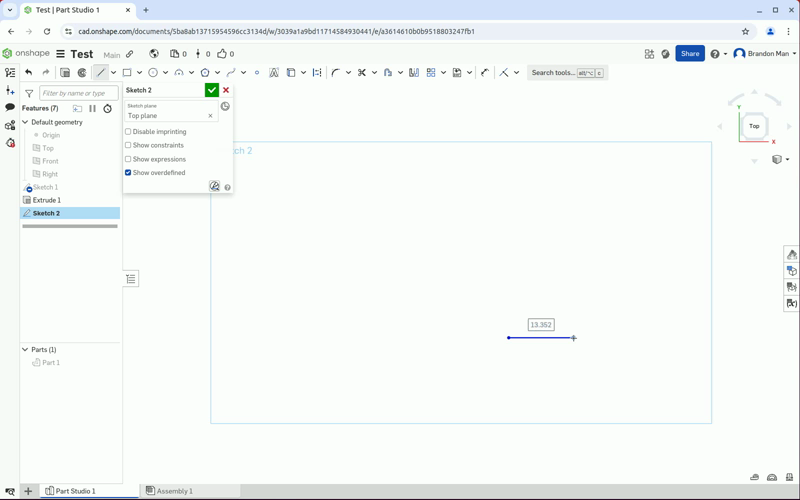
mouse_move(589, 337)
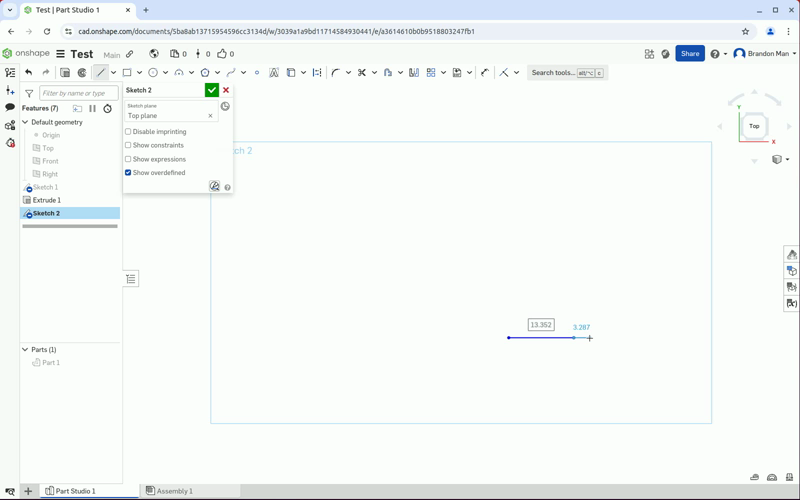
mouse_move(573, 285)
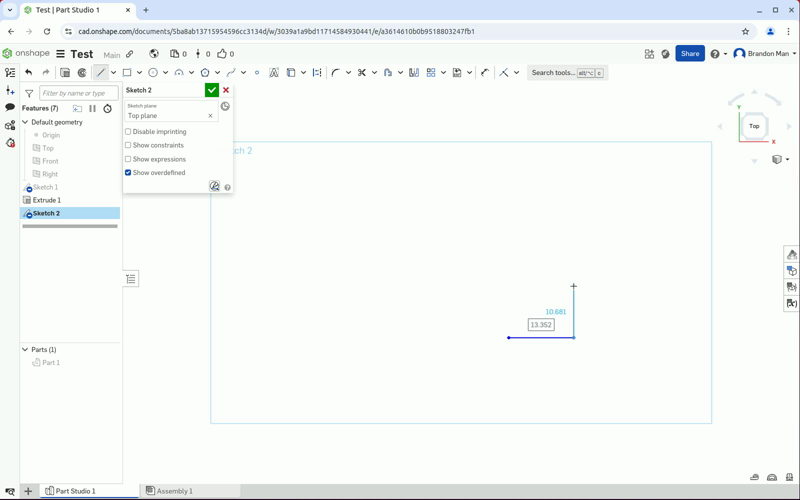
click(573, 285)
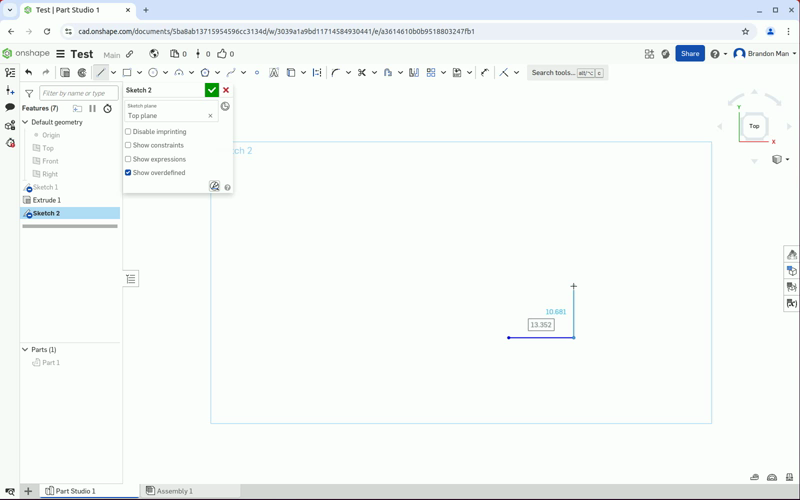
key_up(shift)
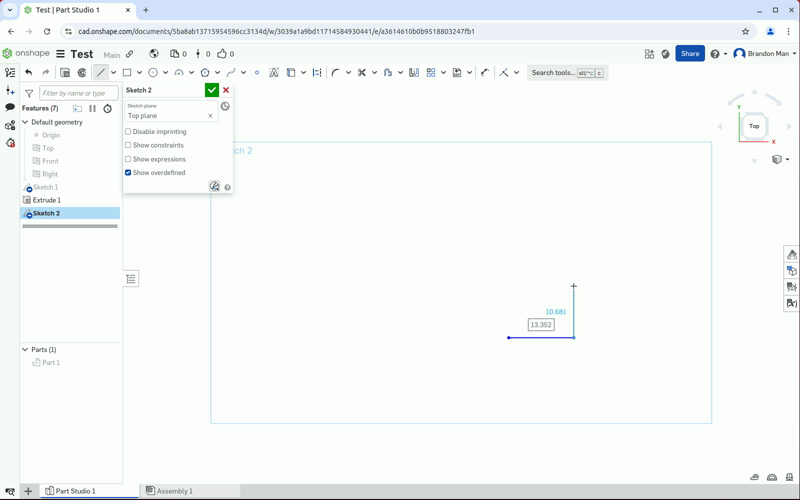
key_down(shift)
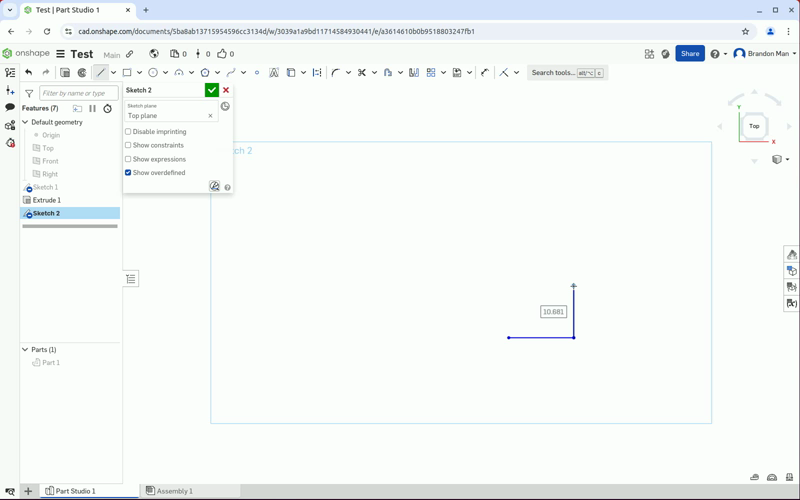
mouse_move(508, 285)
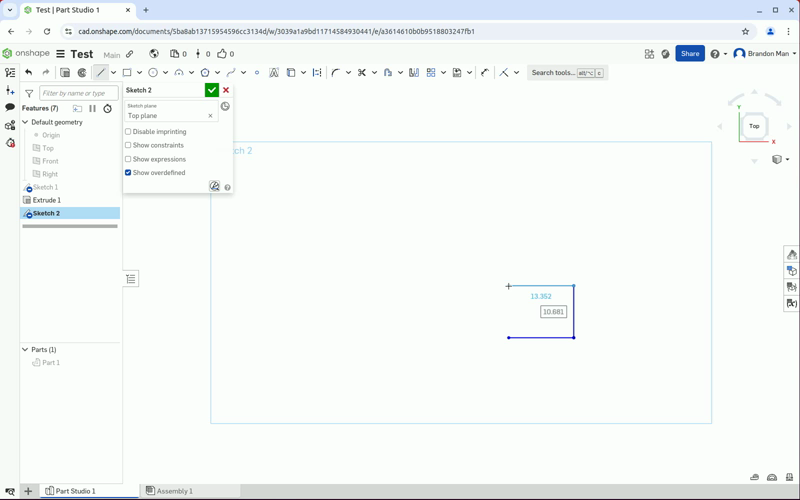
click(508, 285)
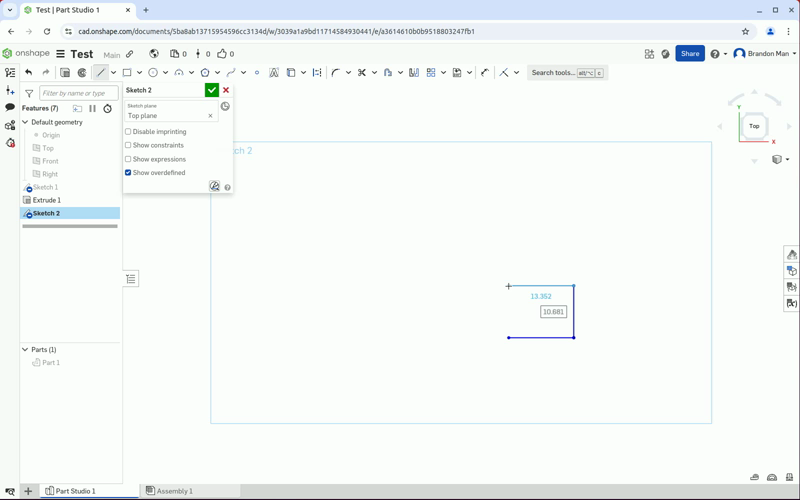
key_up(shift)
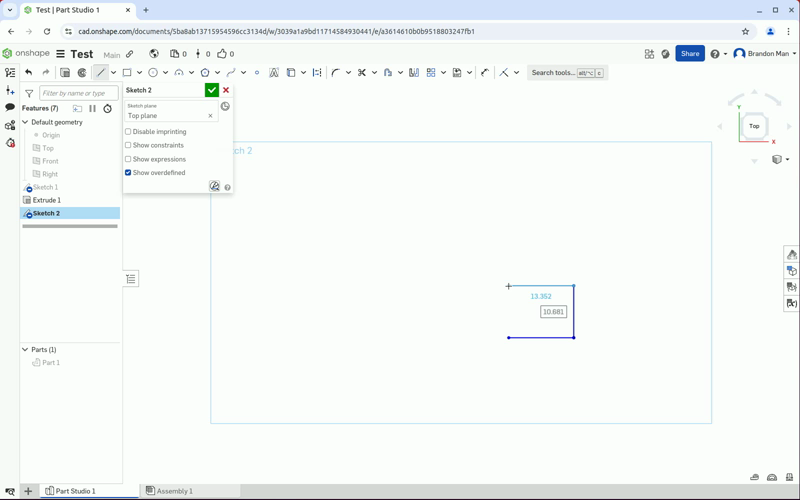
key_down(shift)
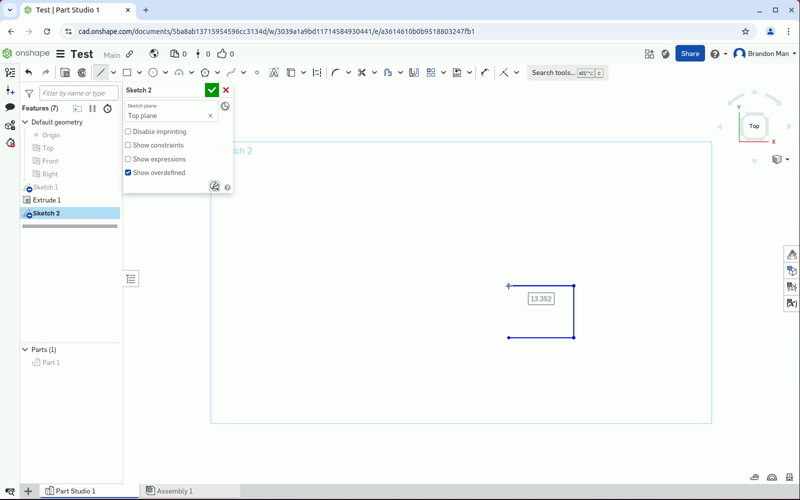
mouse_move(538, 285)
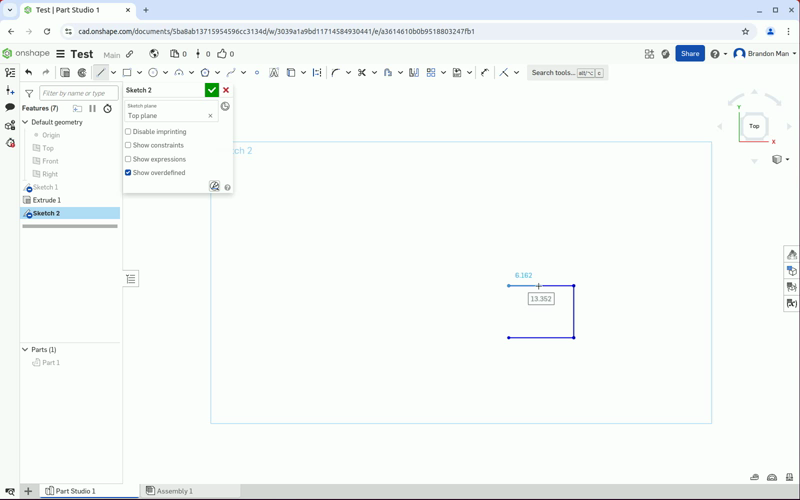
mouse_move(508, 288)
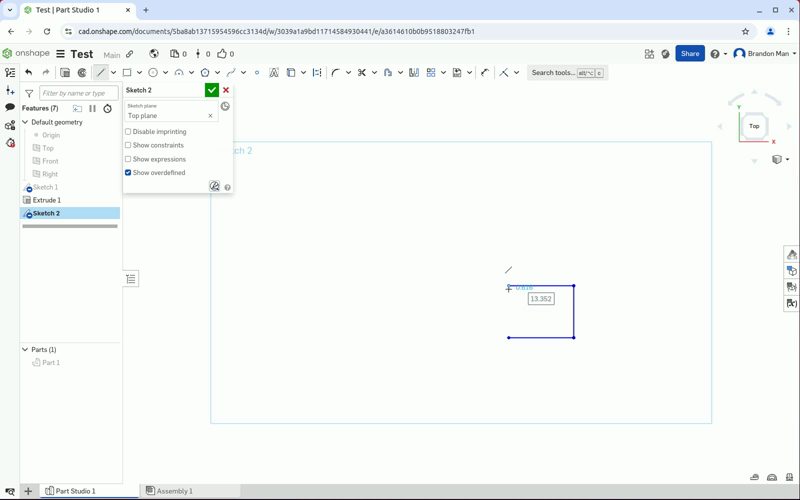
scroll(6)
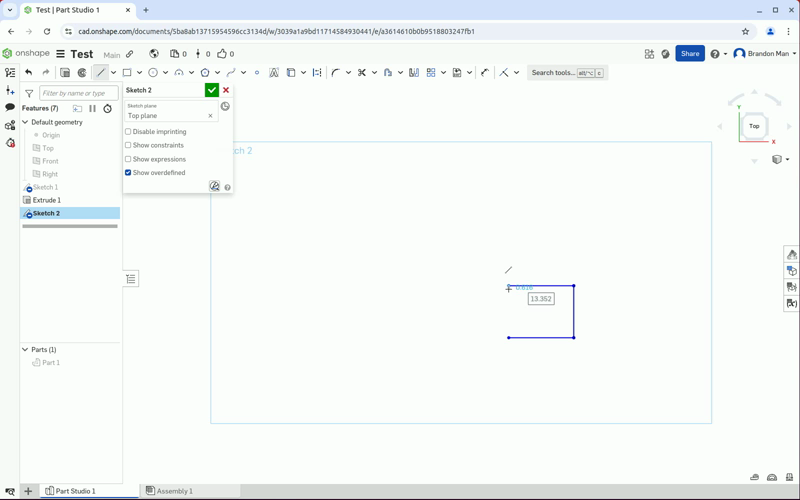
scroll(6)
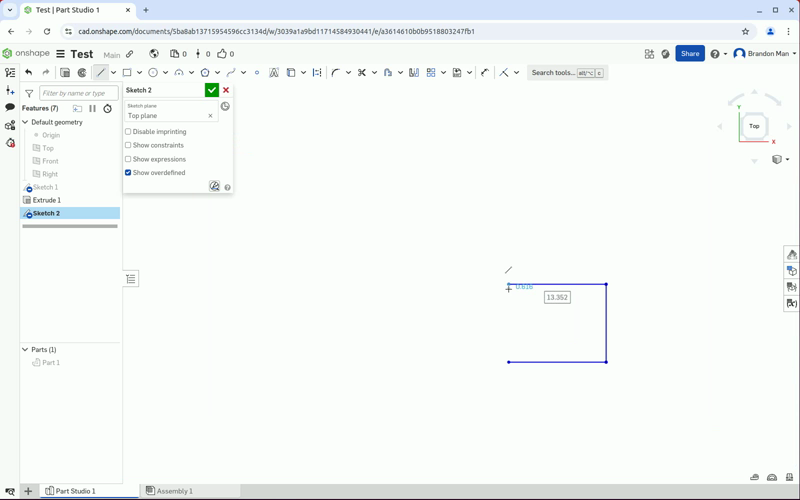
scroll(6)
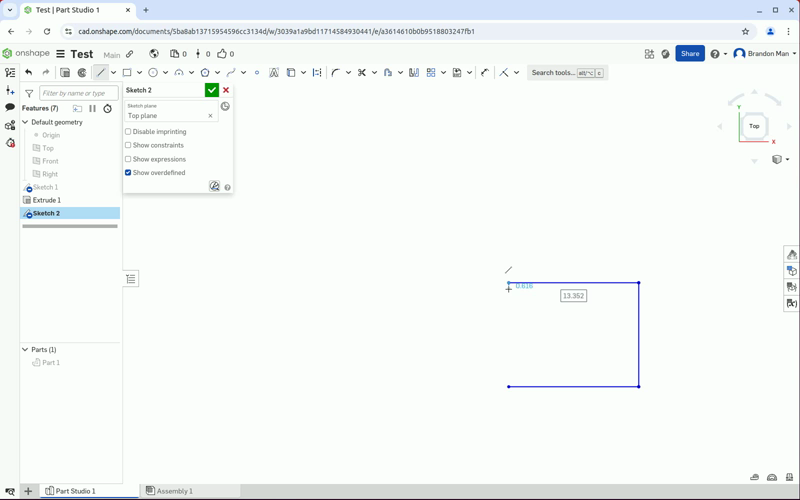
scroll(6)
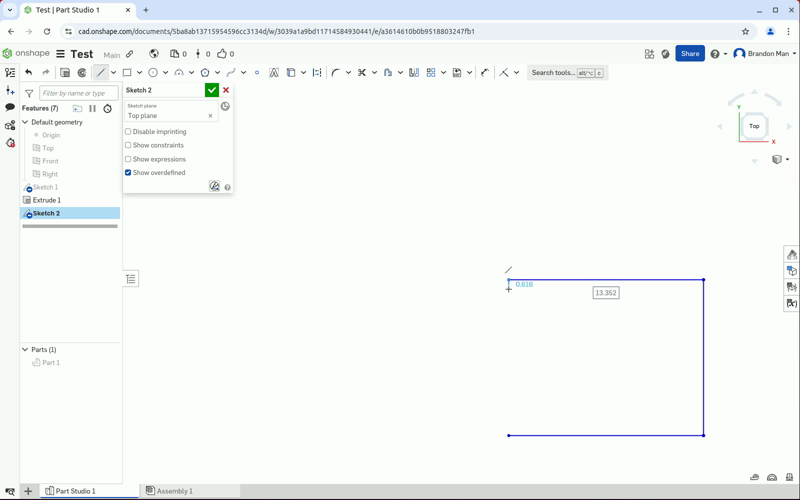
scroll(6)
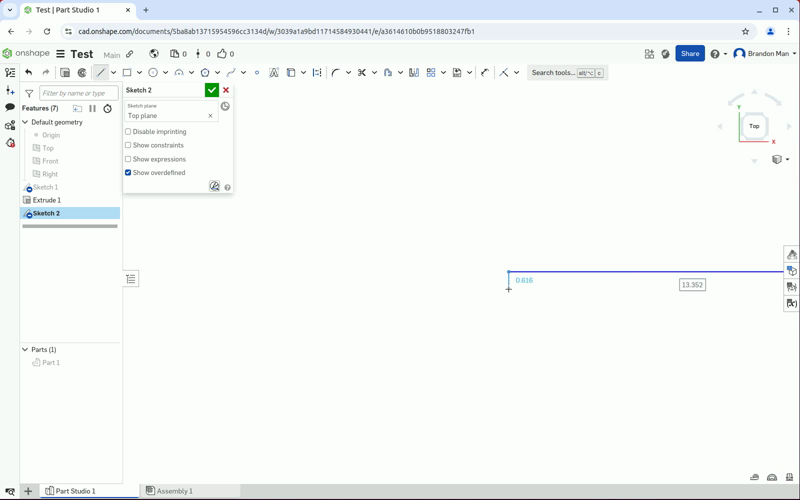
scroll(6)
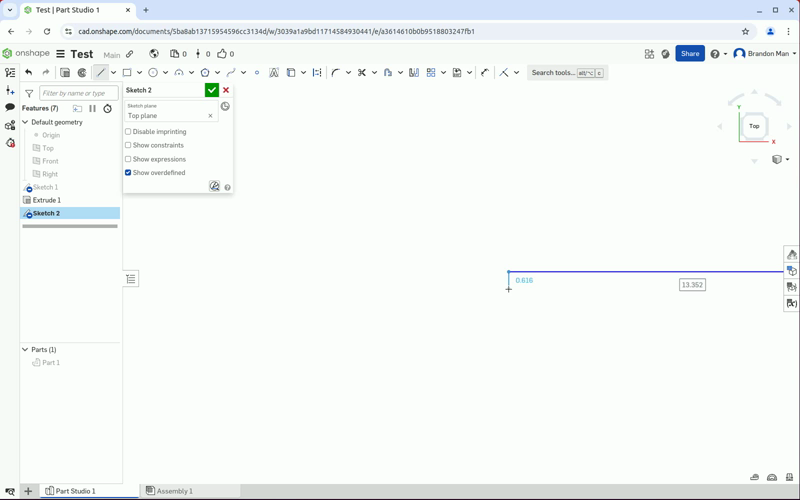
scroll(6)
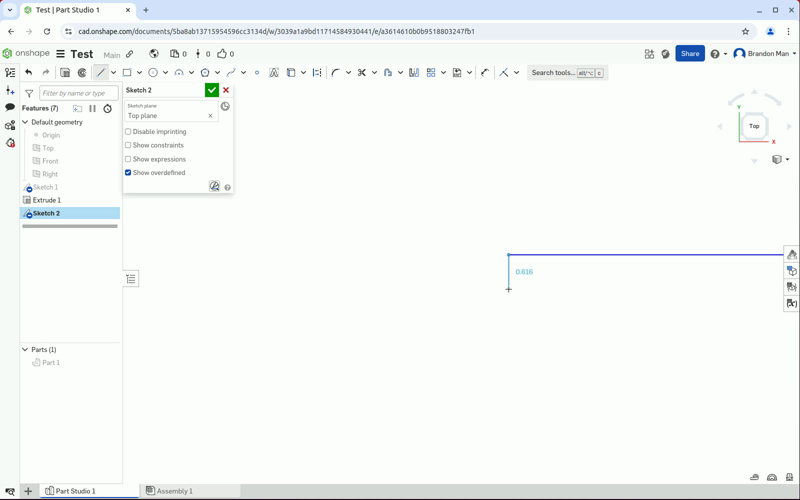
click(508, 288)
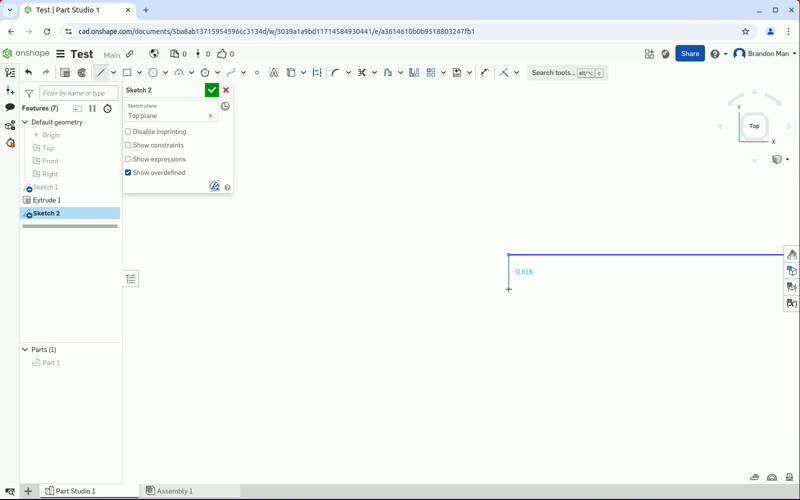
scroll(-6)
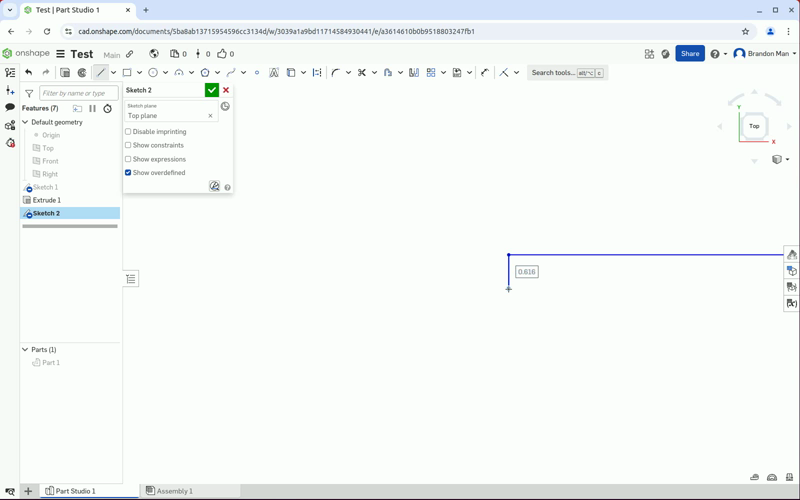
scroll(-6)
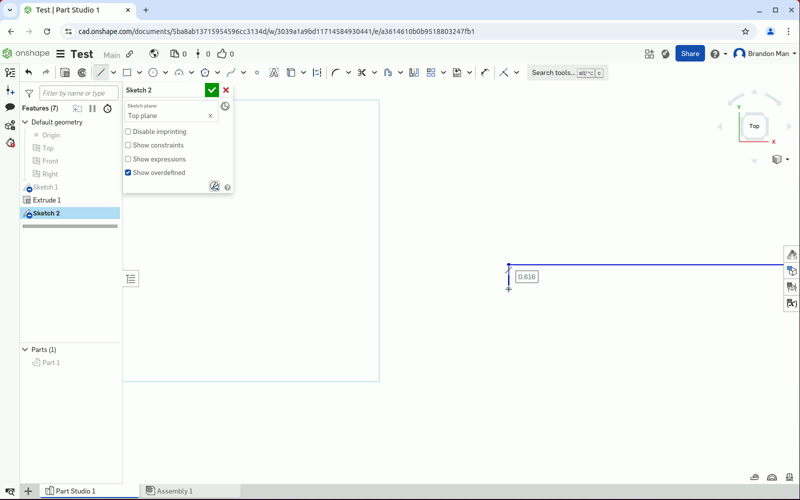
scroll(-6)
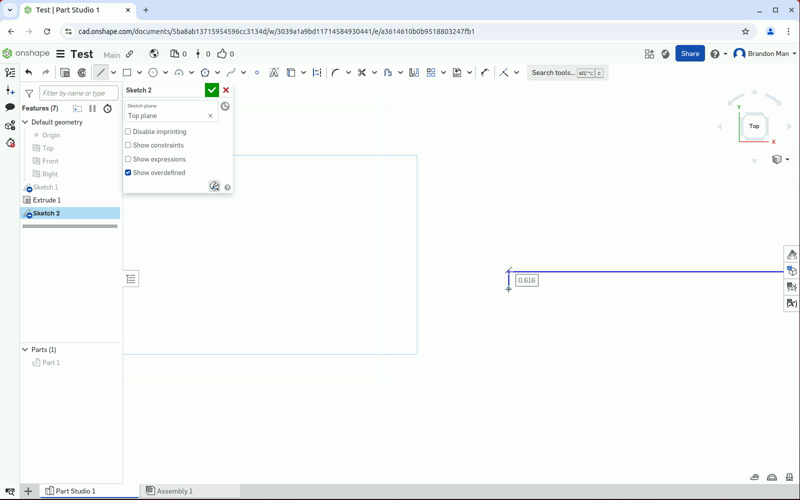
scroll(-6)
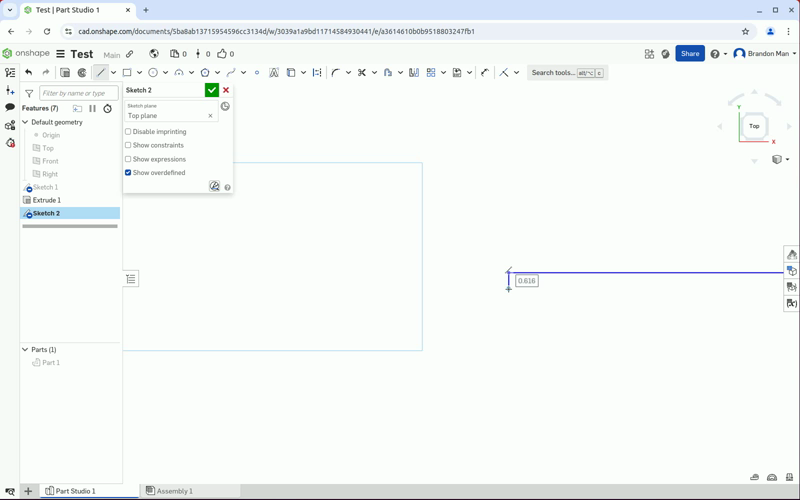
scroll(-6)
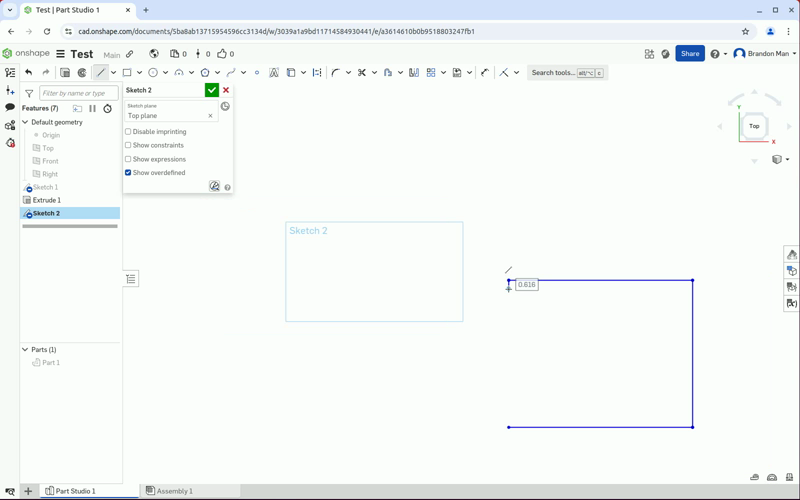
scroll(-6)
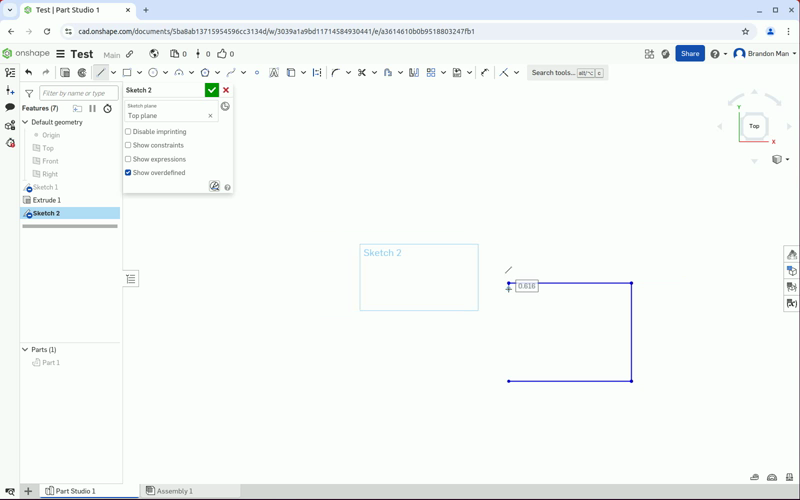
scroll(-6)
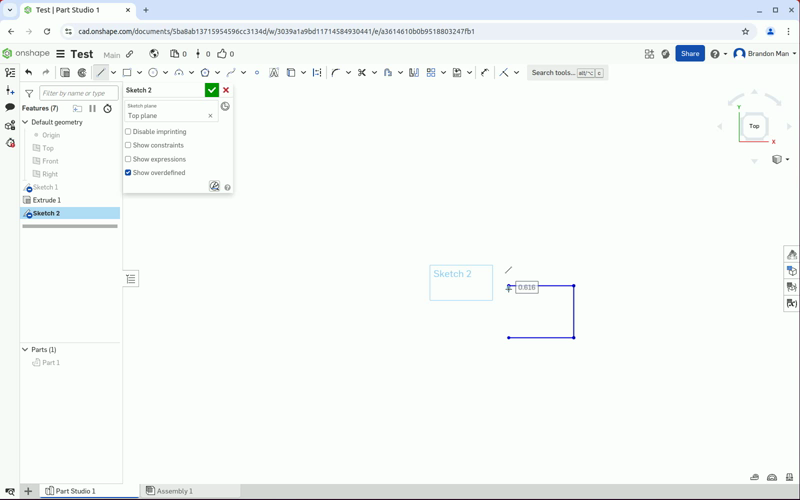
key_up(shift)
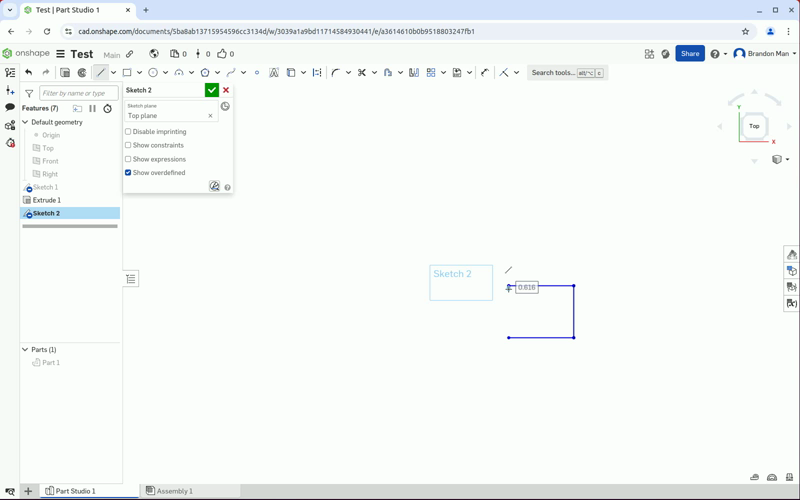
key_down(shift)
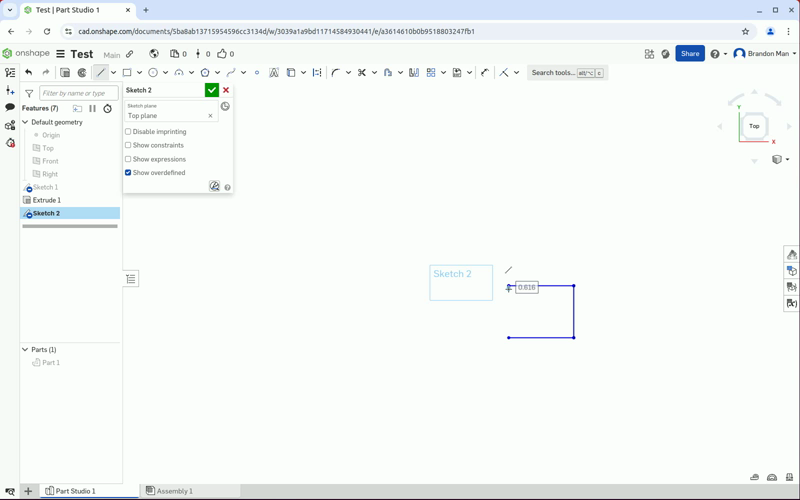
mouse_move(538, 288)
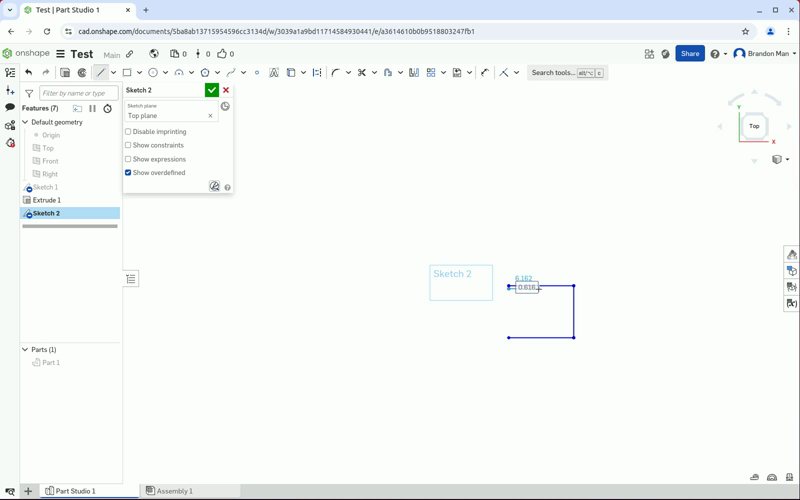
mouse_move(508, 329)
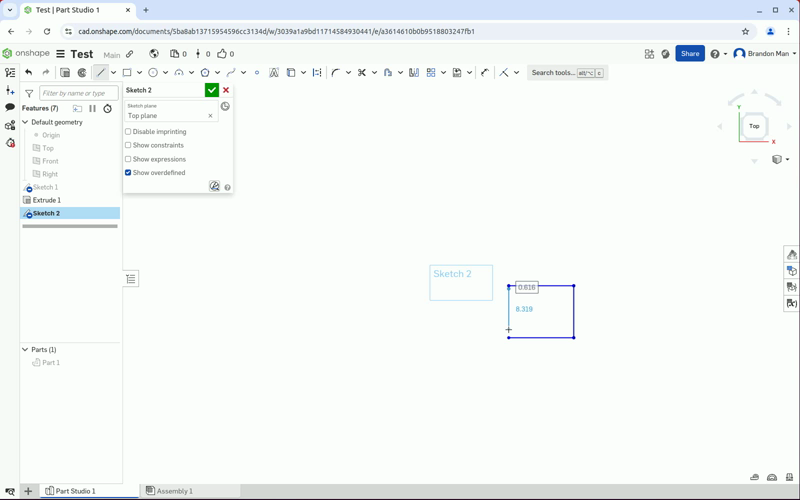
click(508, 329)
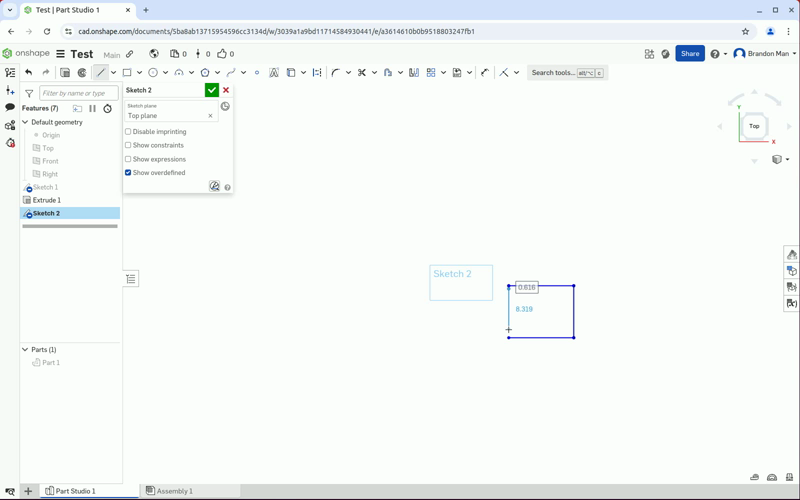
key_up(shift)
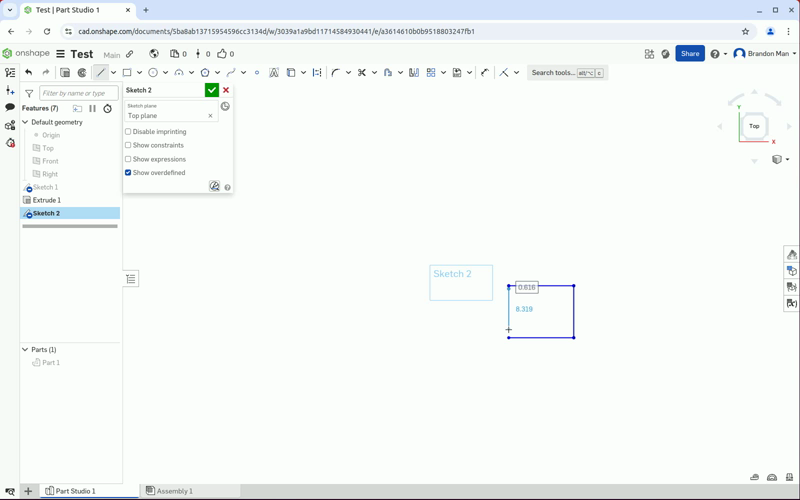
mouse_move(538, 329)
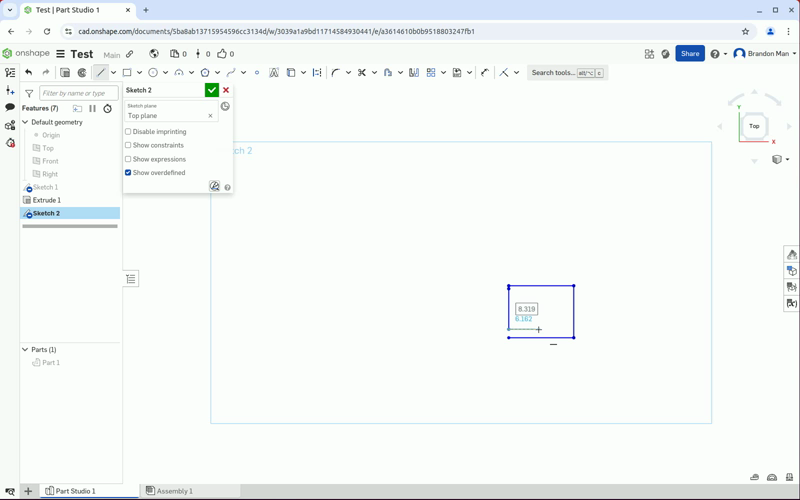
key_down(shift)
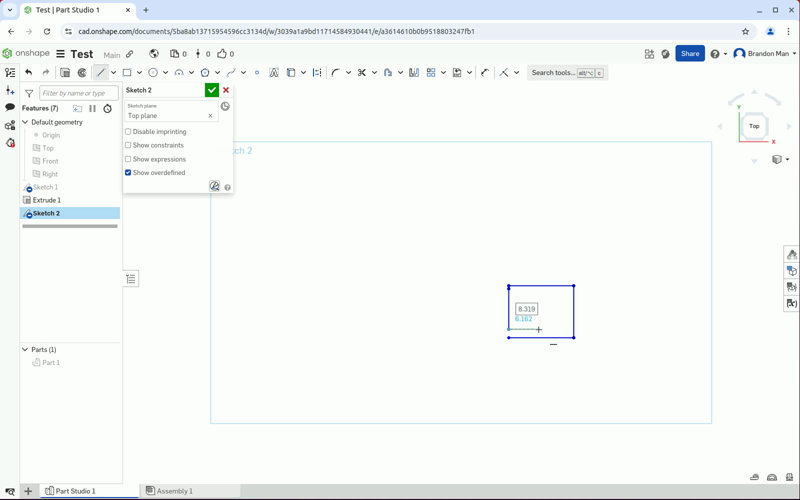
mouse_move(508, 337)
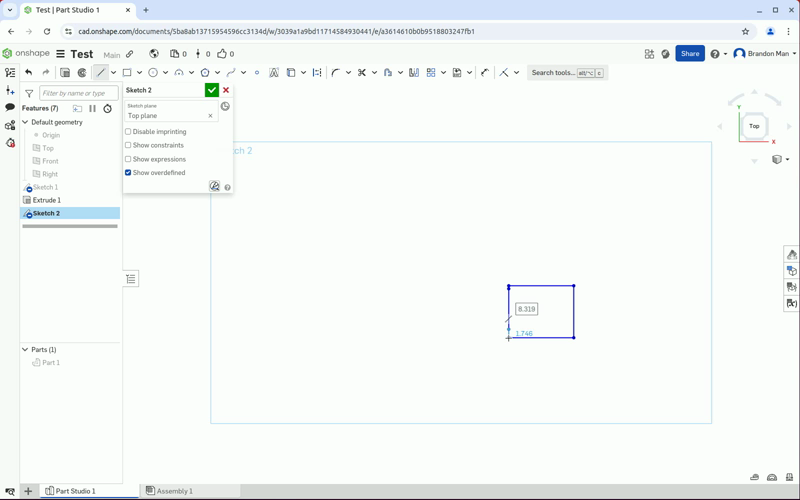
key_up(shift)
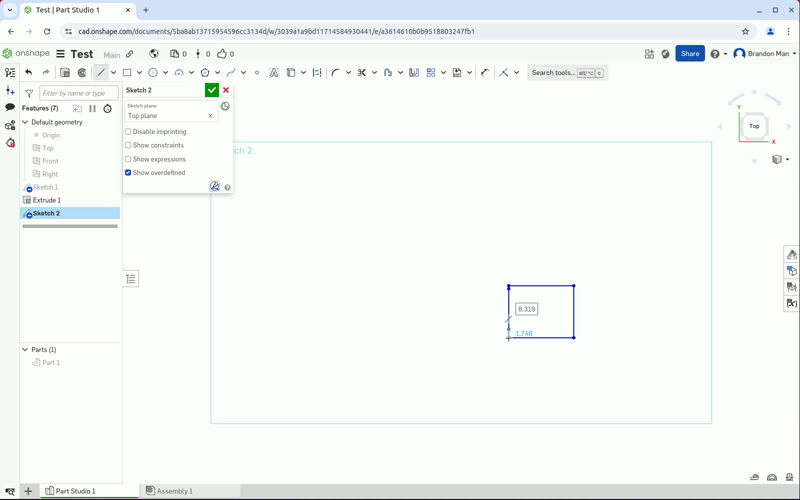
click(508, 337)
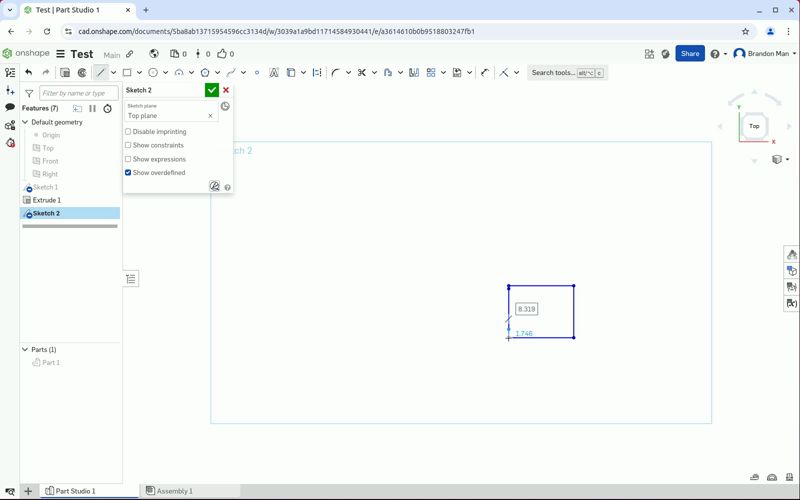
key(esc)
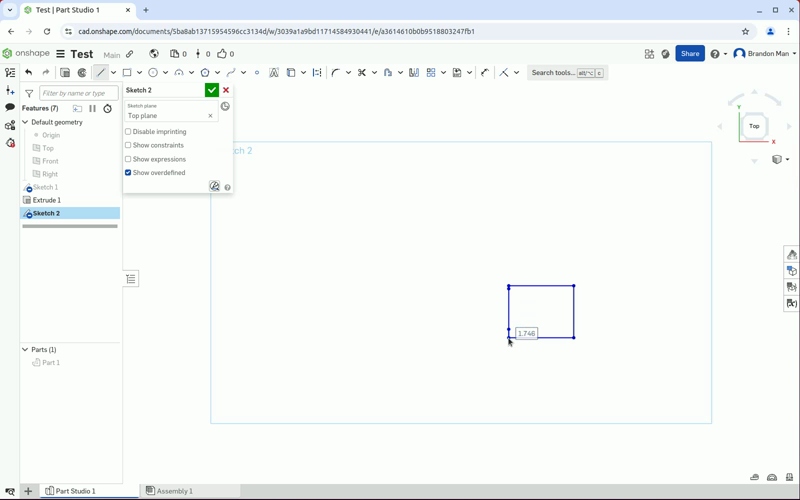
mouse_move(560, 333)
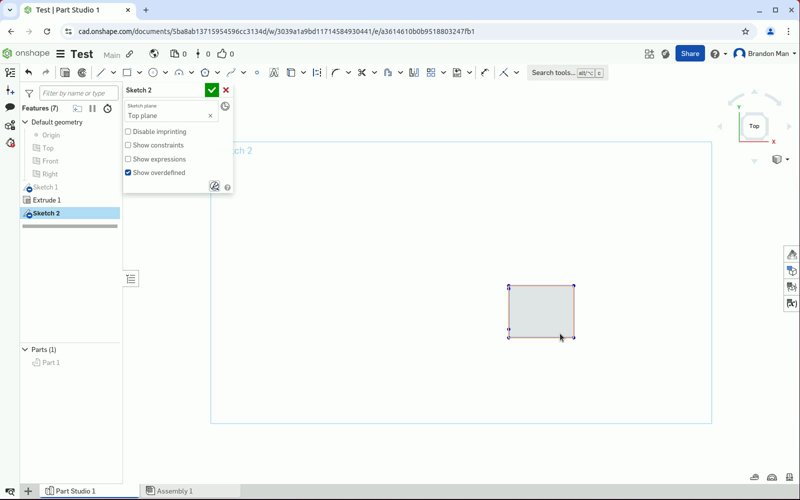
click(560, 333)
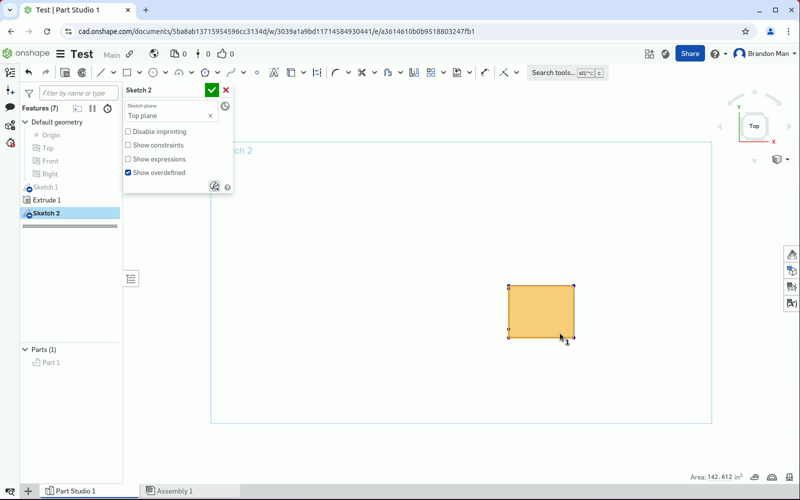
mouse_move(73, 352)
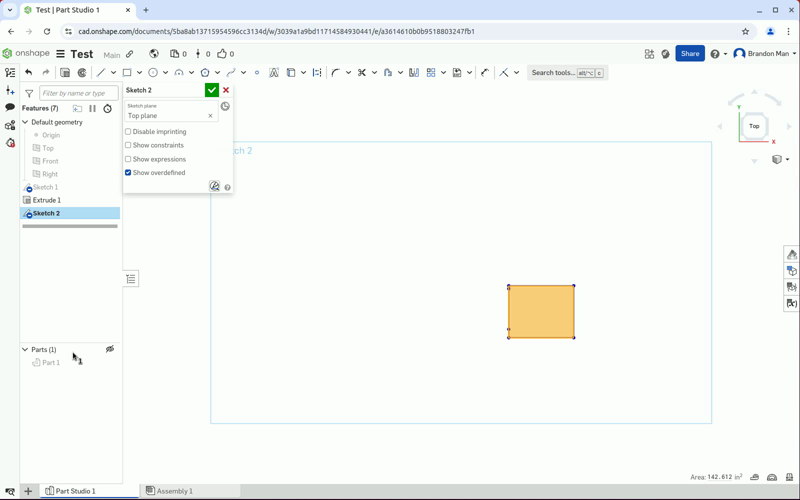
key(shift+y)
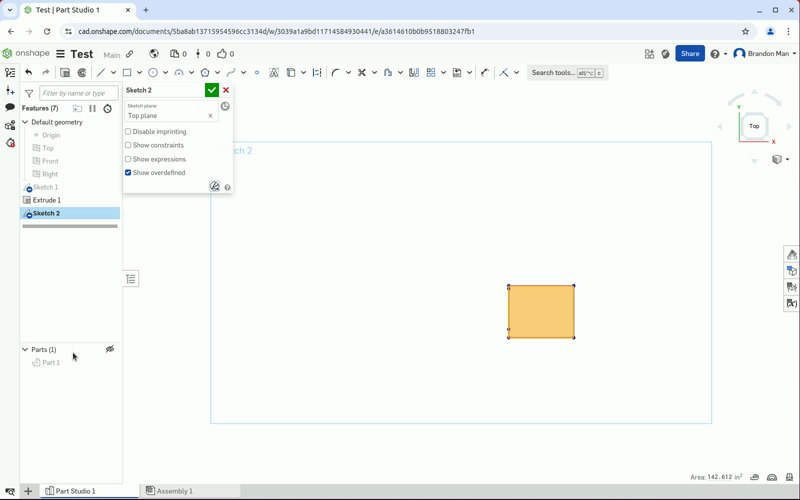
key(shift+e)
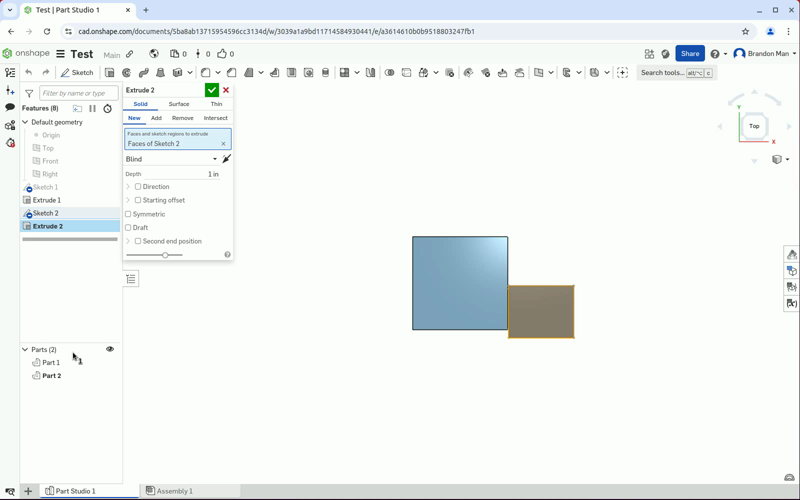
mouse_move(143, 106)
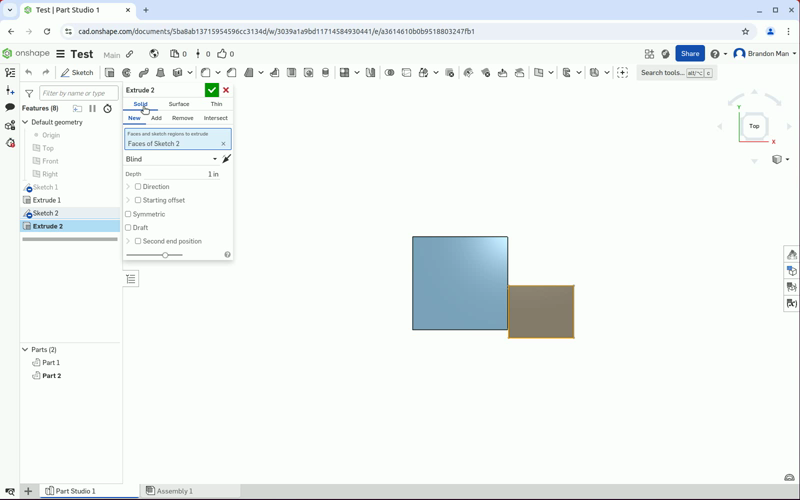
click(143, 106)
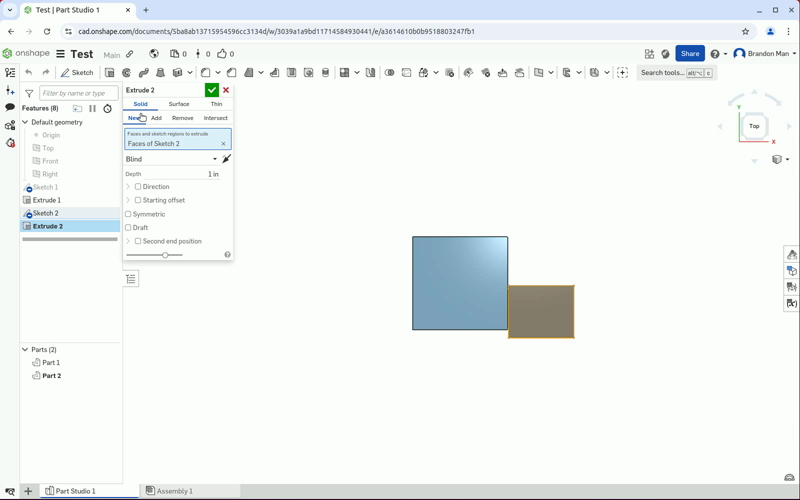
mouse_move(137, 120)
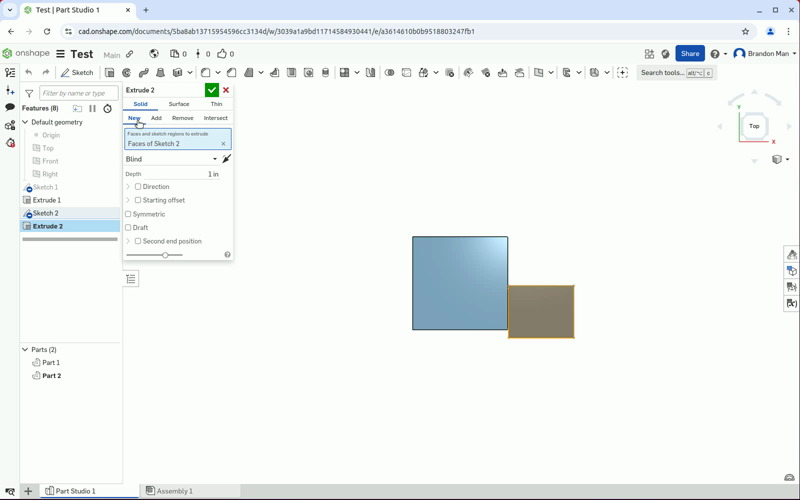
click(137, 120)
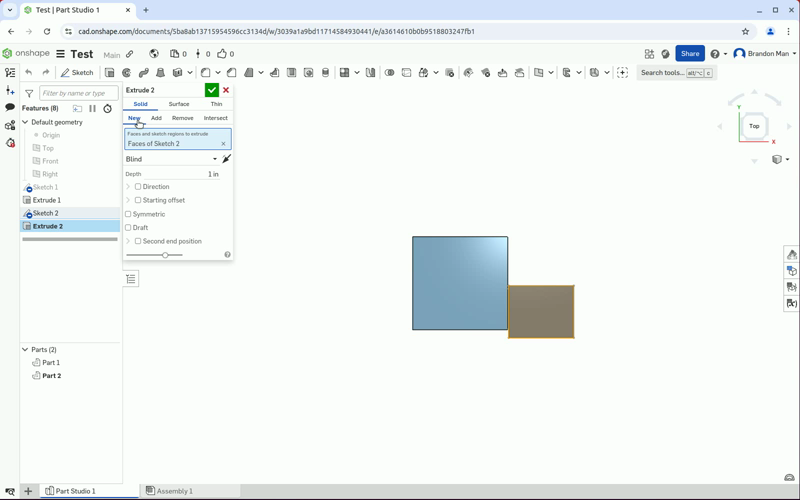
key(tab, 4)
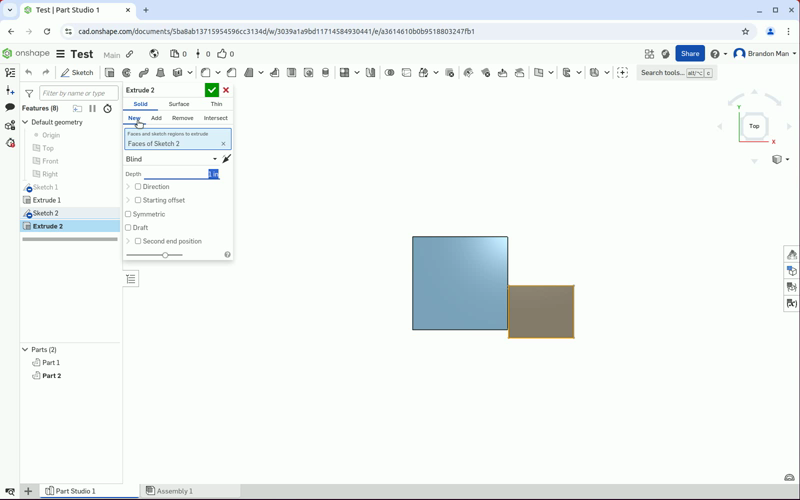
text(4.574)
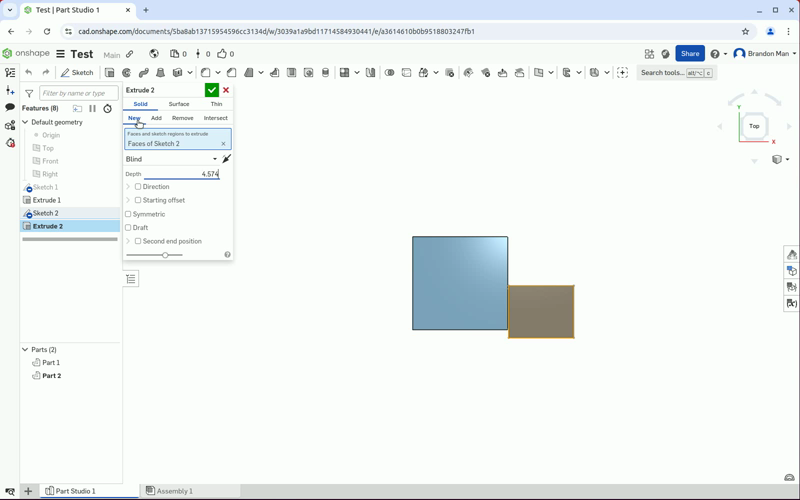
key(enter)
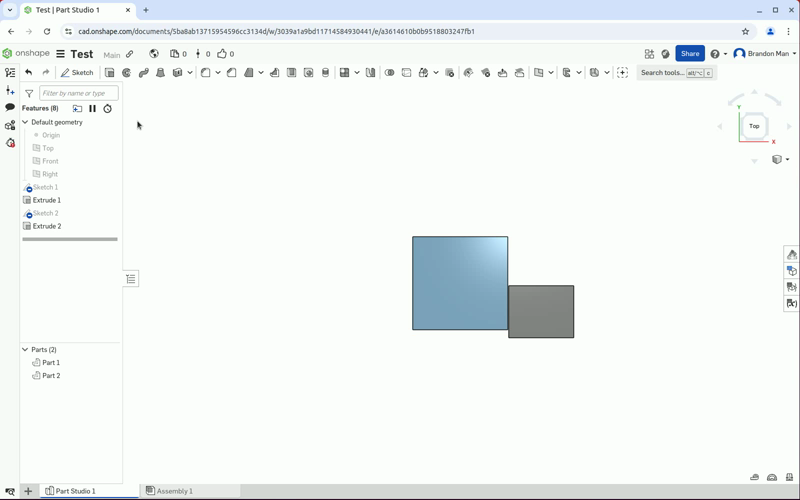
key(shift+h)
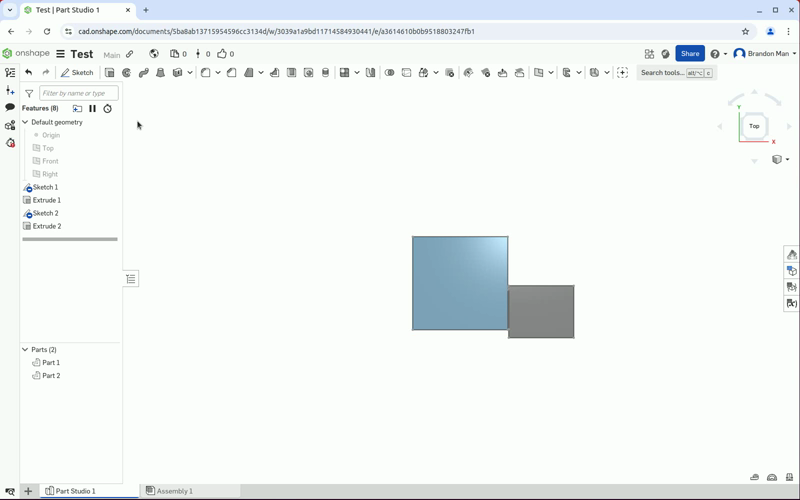
key(shift+h)
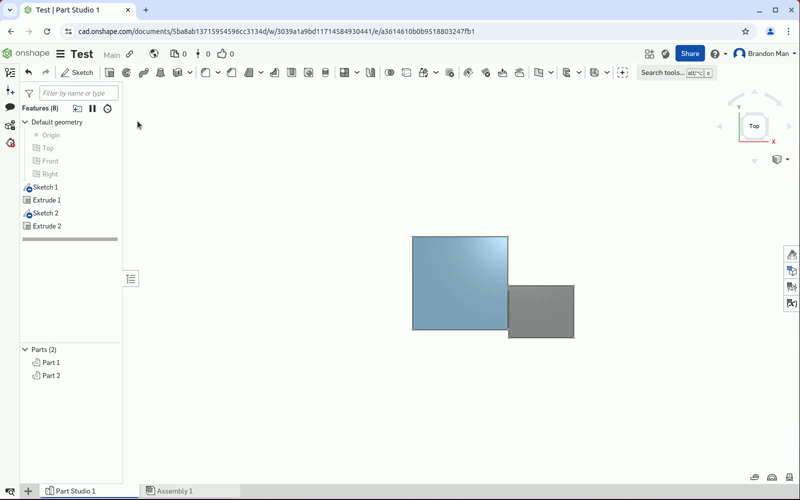
key(shift+7)
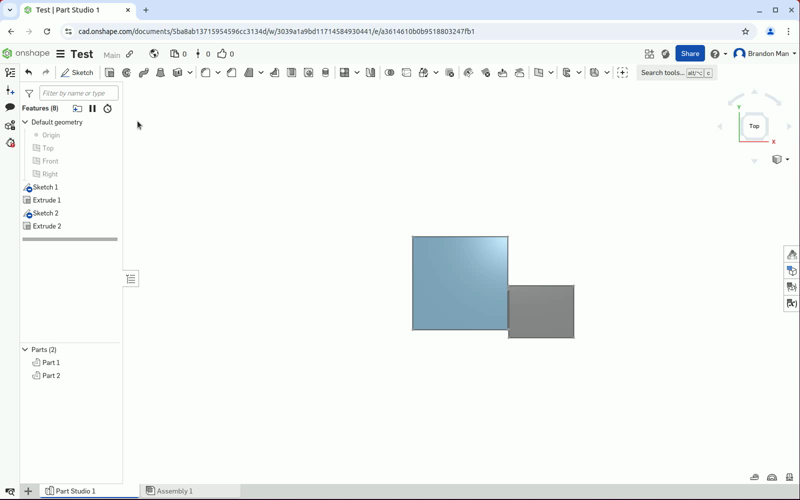
key(up, 3)
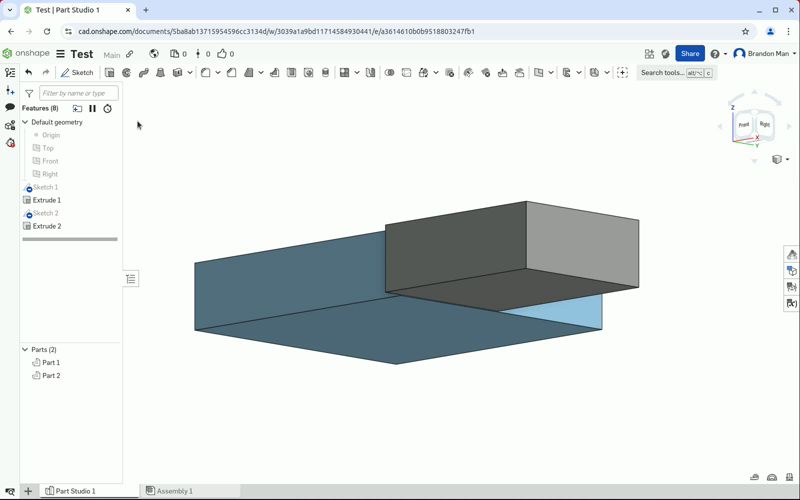
key(left, 3)
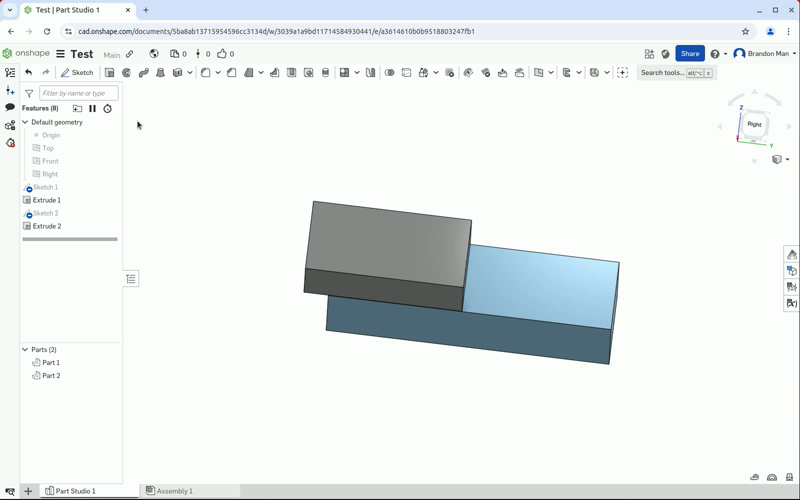
key(right, 3)
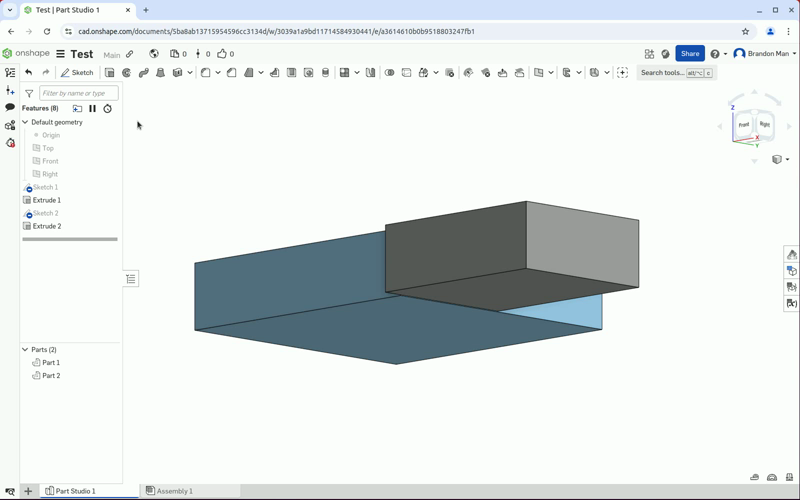
key(down, 3)
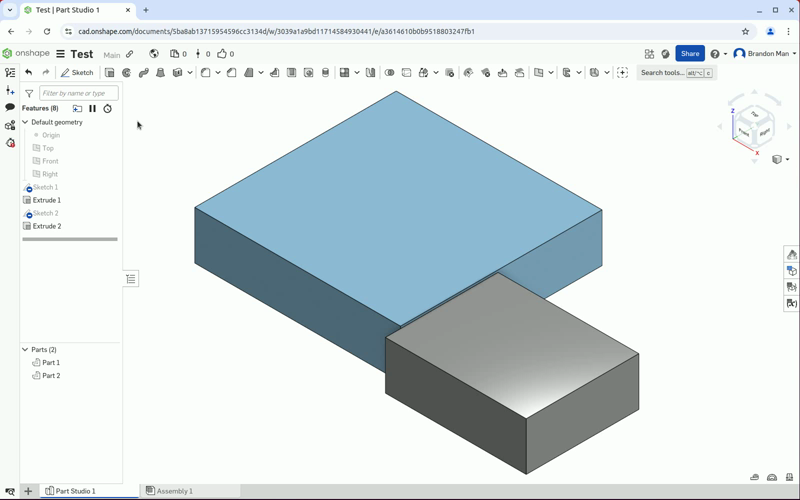
mouse_move(73, 189)
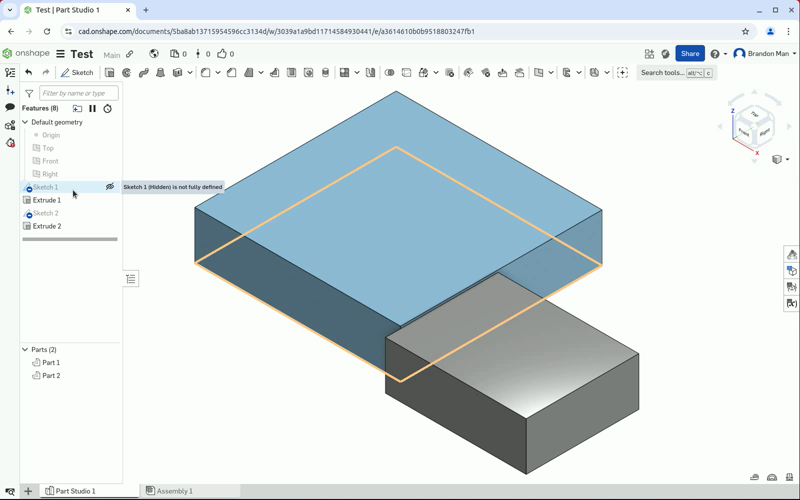
click(73, 189)